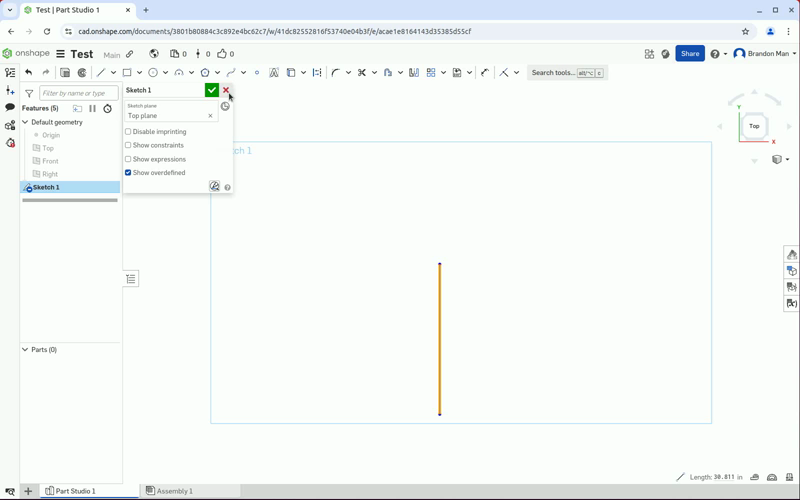
key(shift+h)
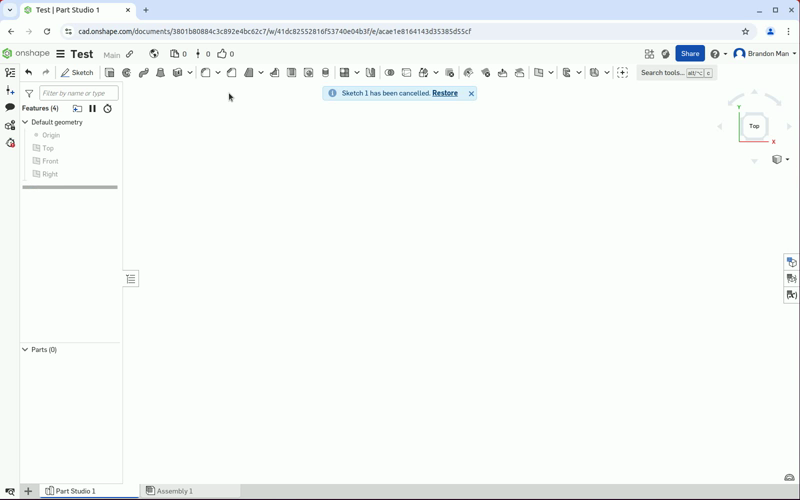
mouse_move(73, 352)
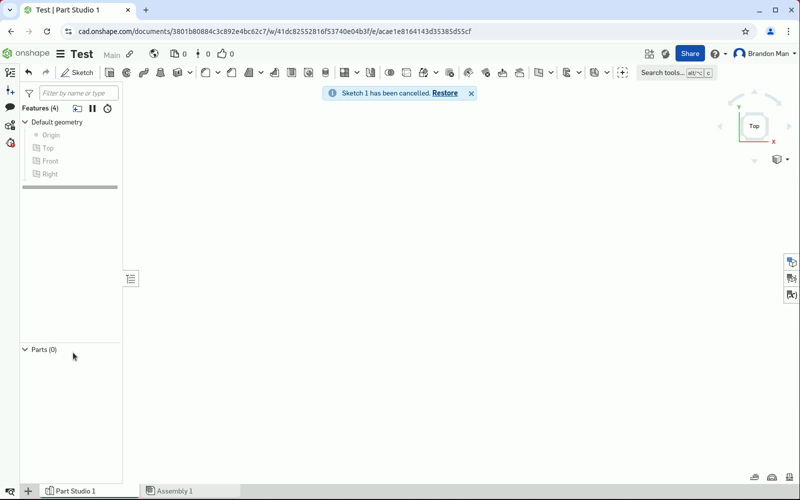
key(y)
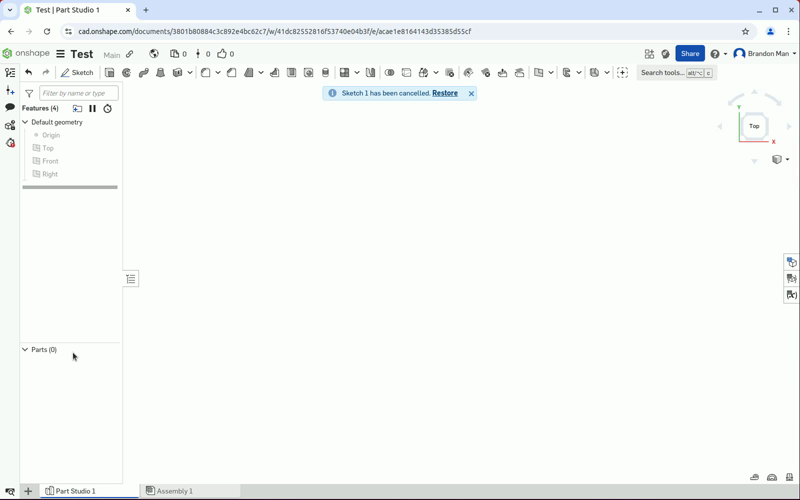
key(shift+p)
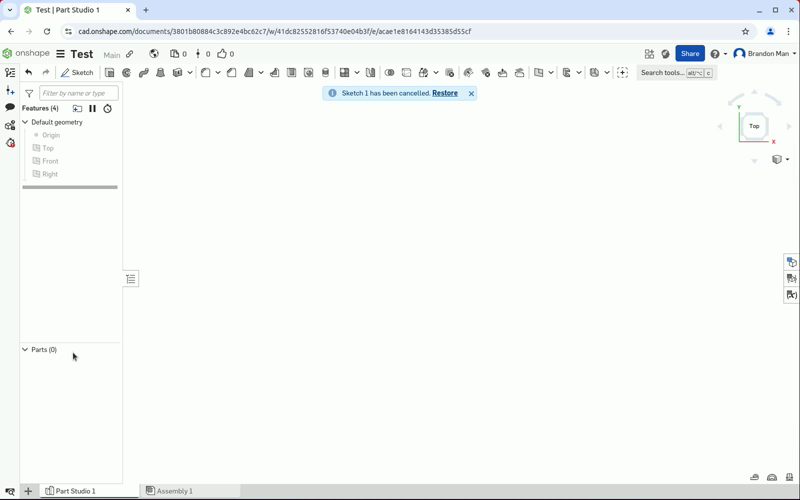
key(space)
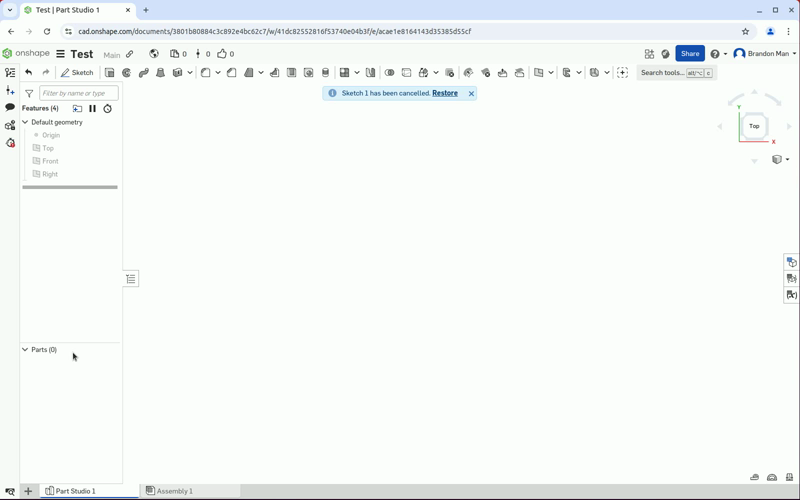
key_down(shift)
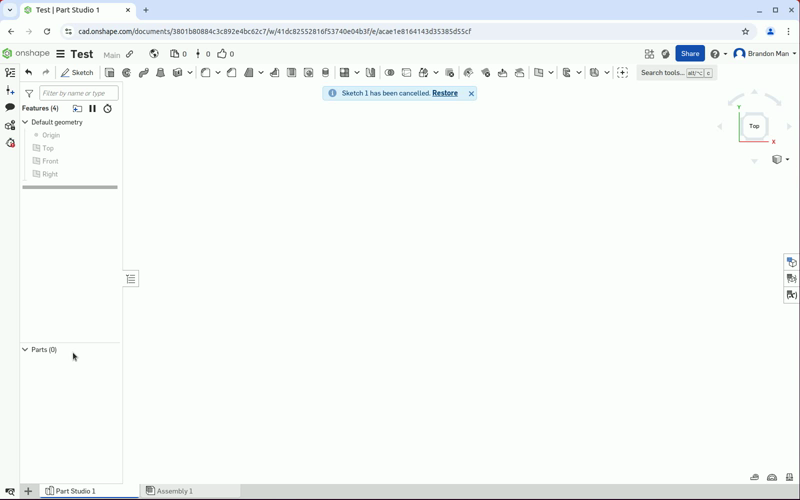
key(up)
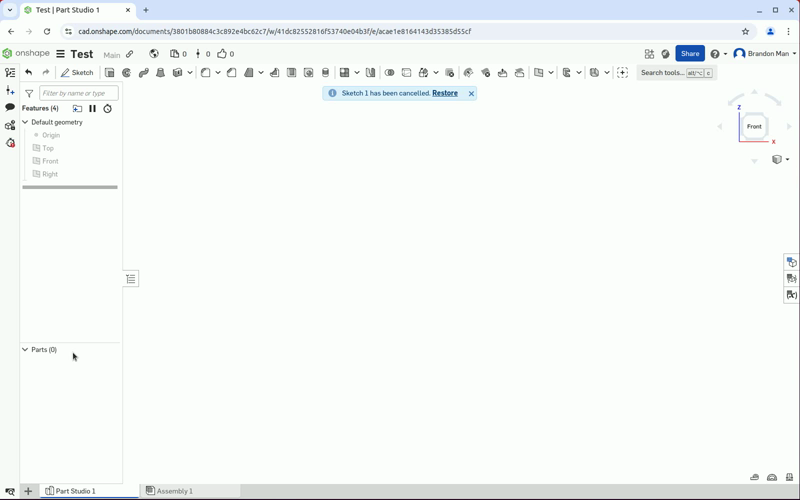
key_up(shift)
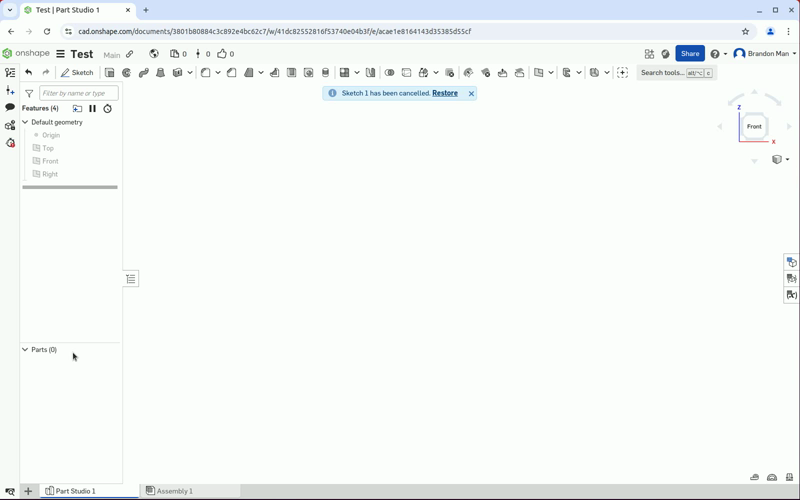
mouse_move(73, 352)
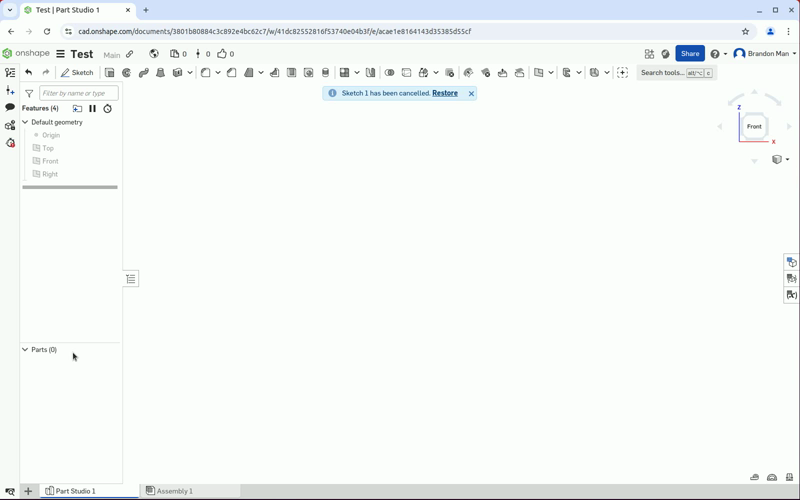
key(shift+y)
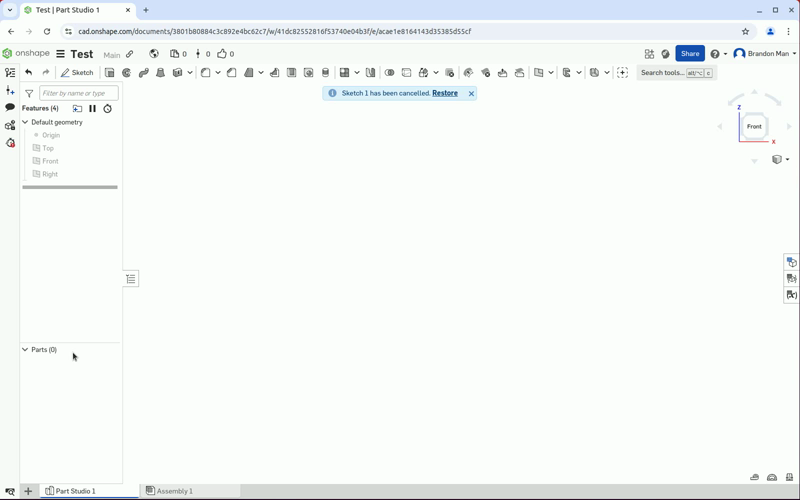
key(shift+s)
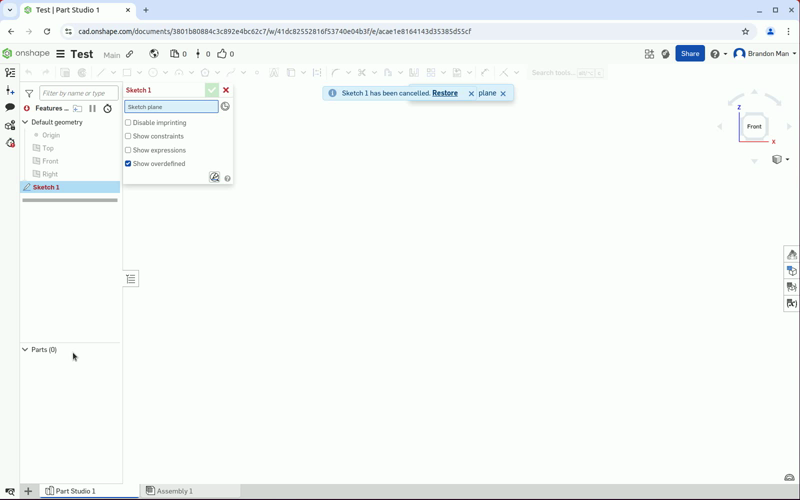
mouse_move(73, 163)
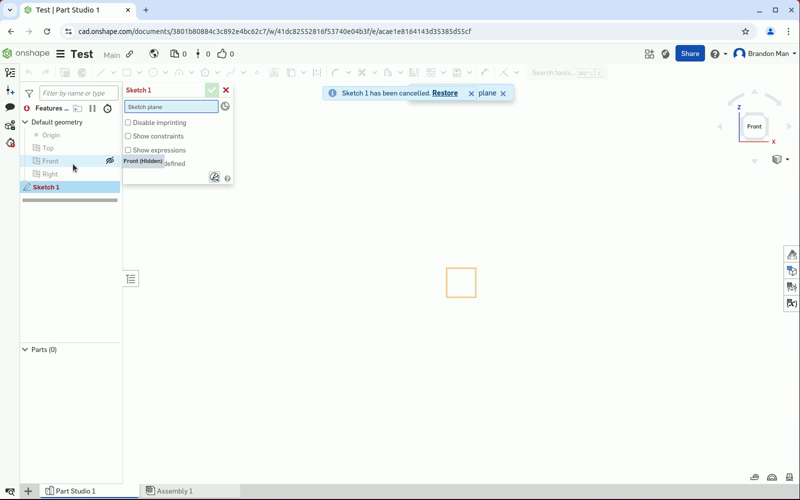
click(73, 163)
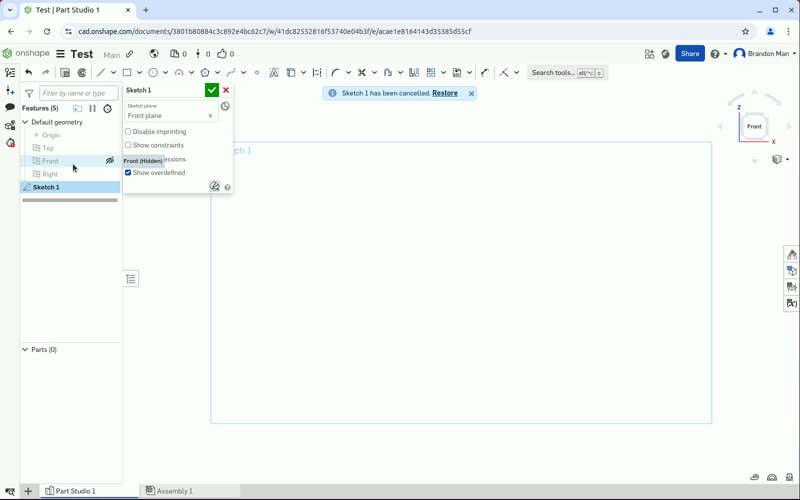
mouse_move(73, 352)
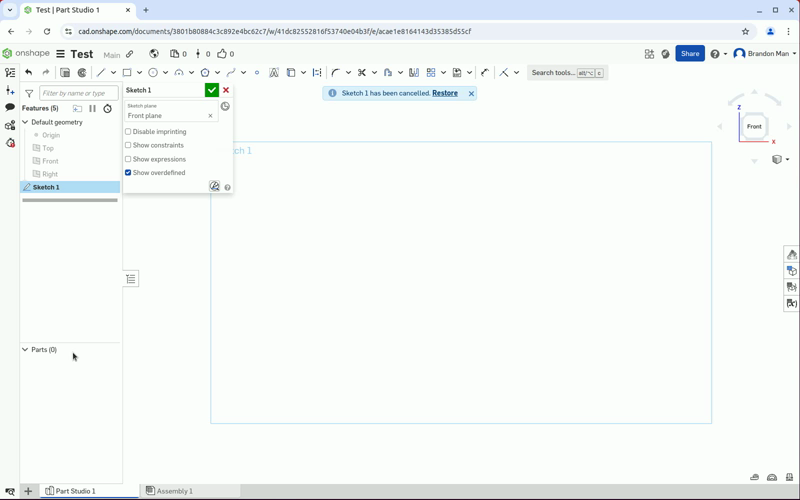
key(y)
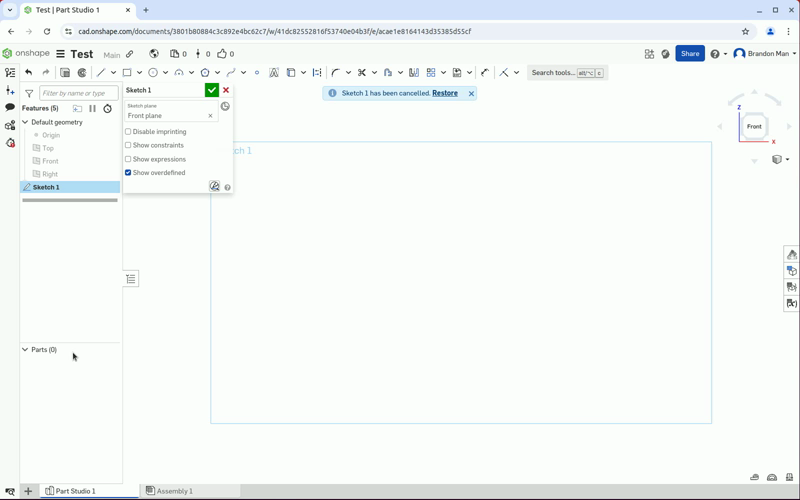
key(l)
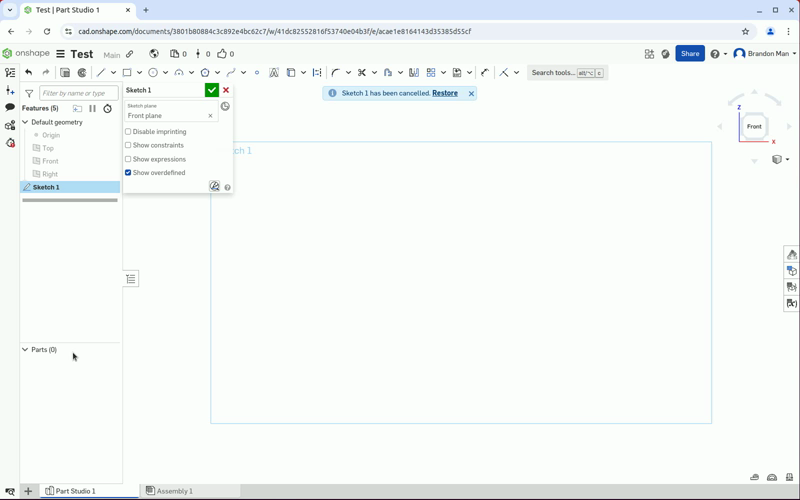
key_down(shift)
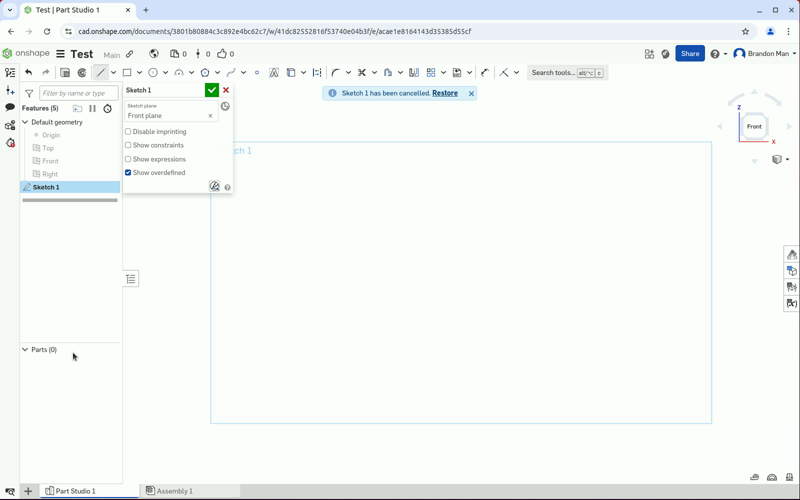
mouse_move(460, 282)
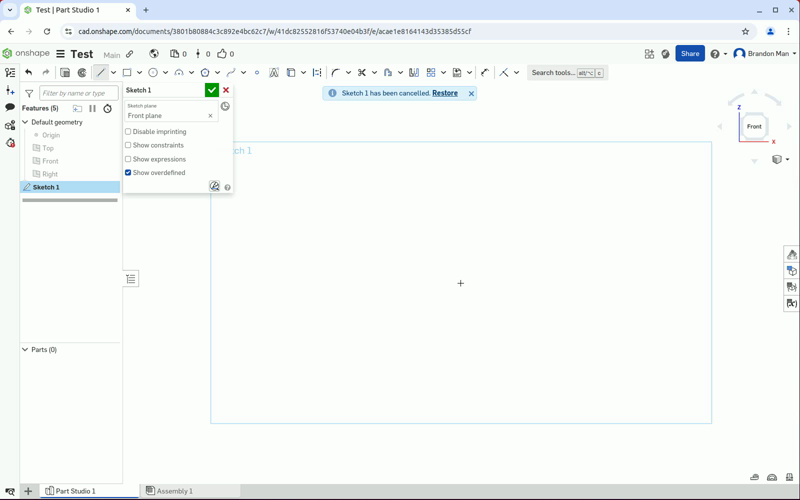
click(460, 282)
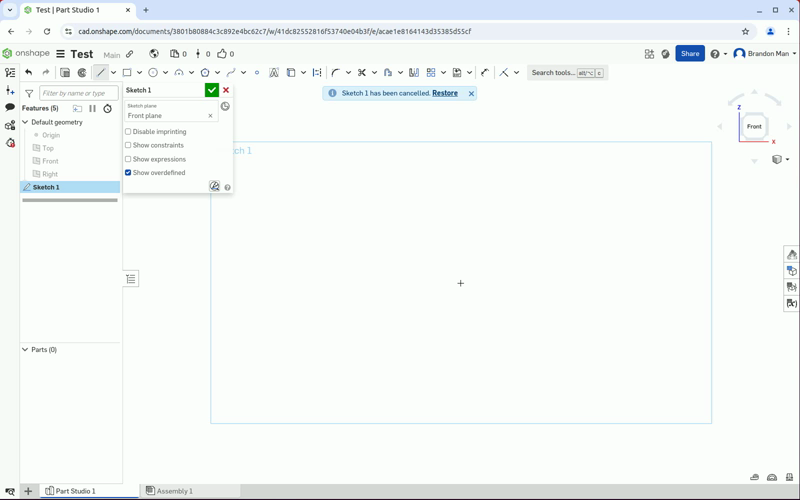
key_up(shift)
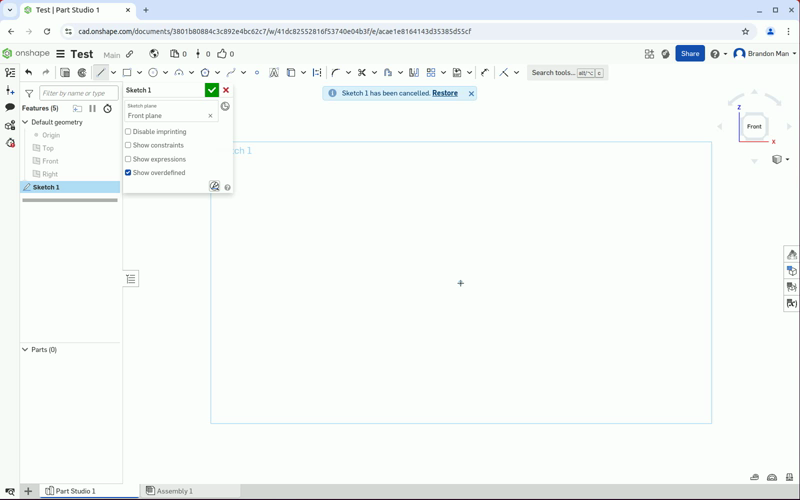
key_down(shift)
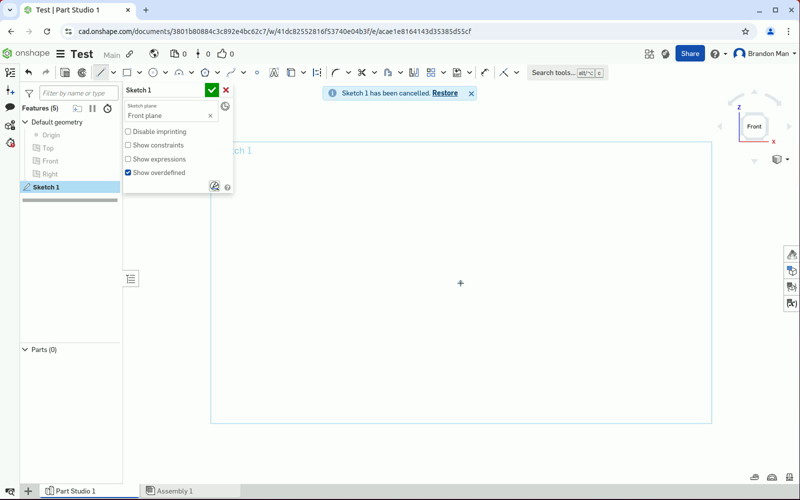
mouse_move(573, 282)
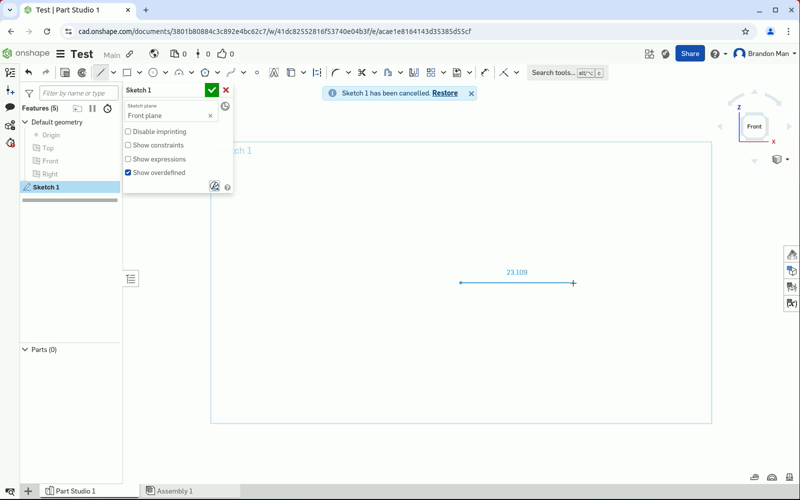
click(573, 282)
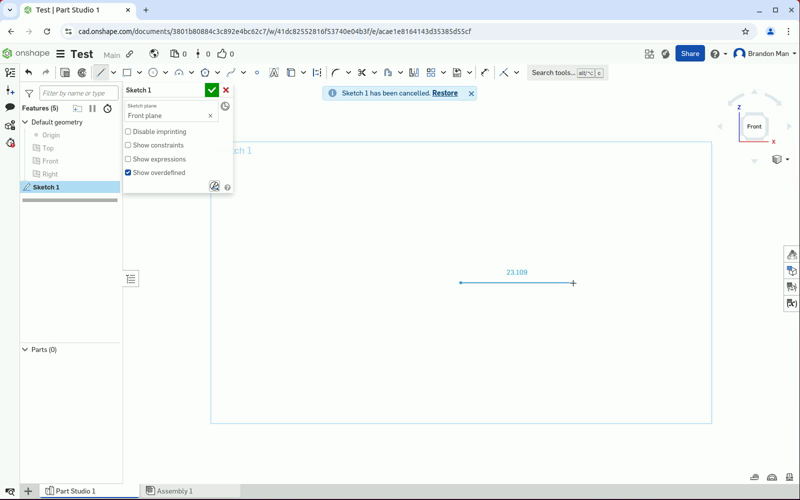
key_up(shift)
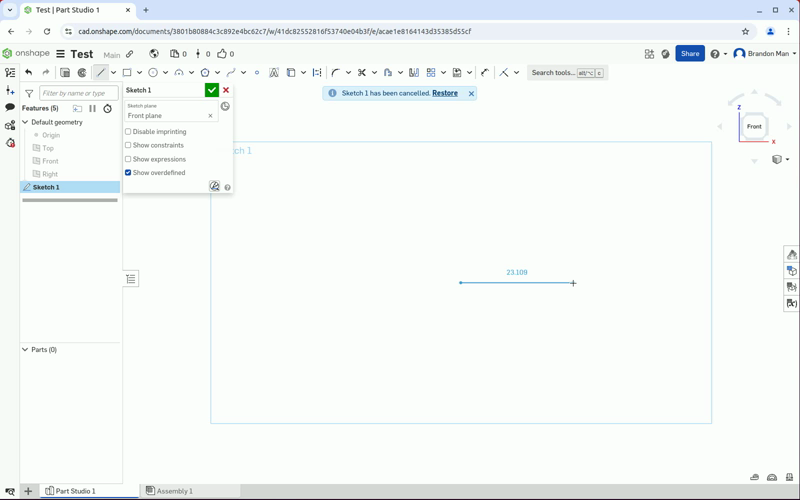
key_down(shift)
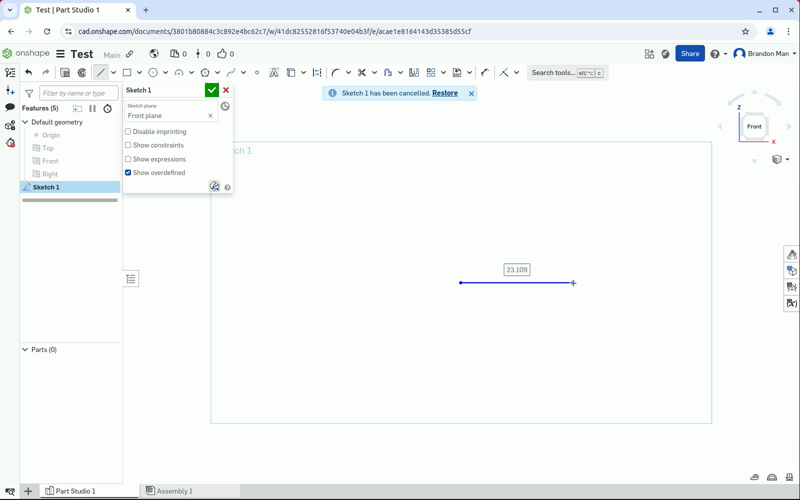
mouse_move(589, 282)
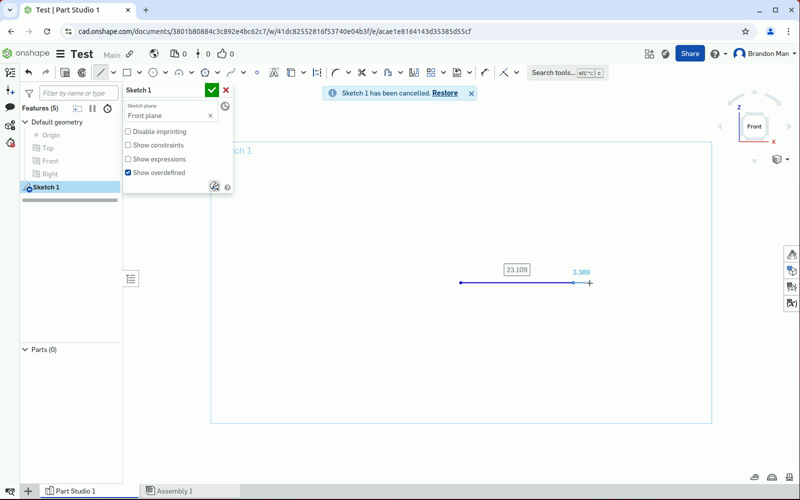
mouse_move(573, 245)
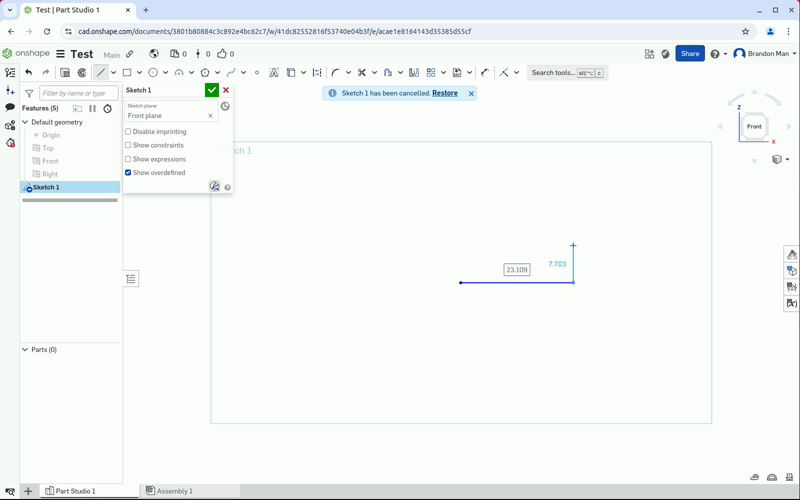
click(573, 245)
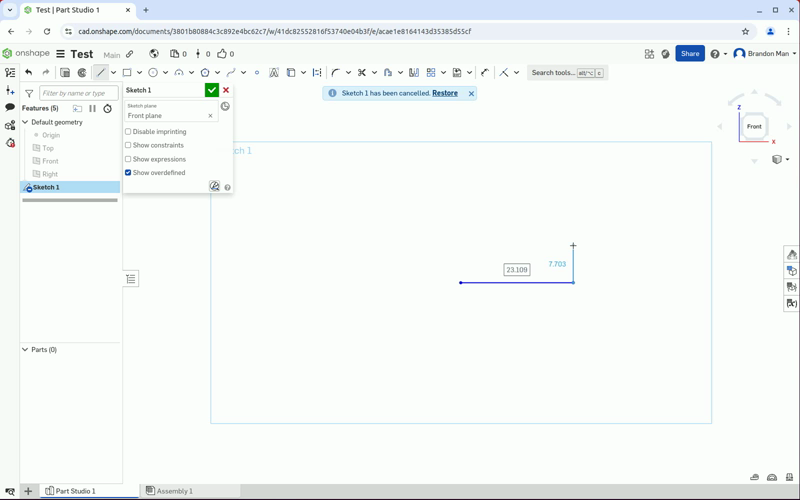
key_up(shift)
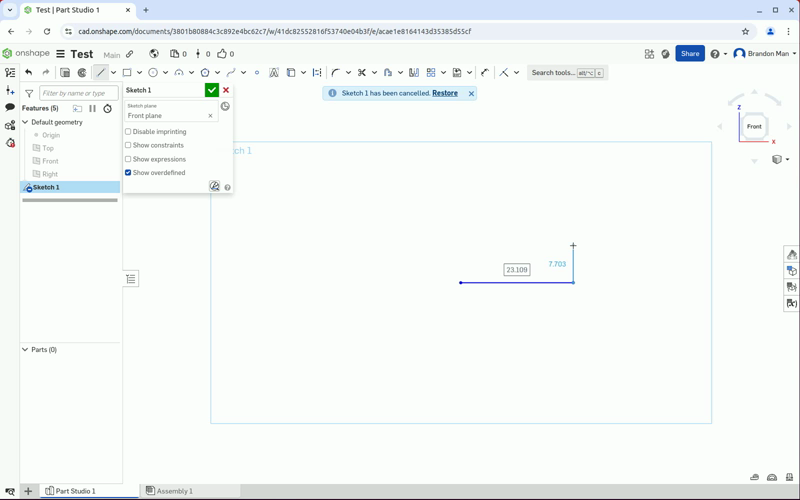
key_down(shift)
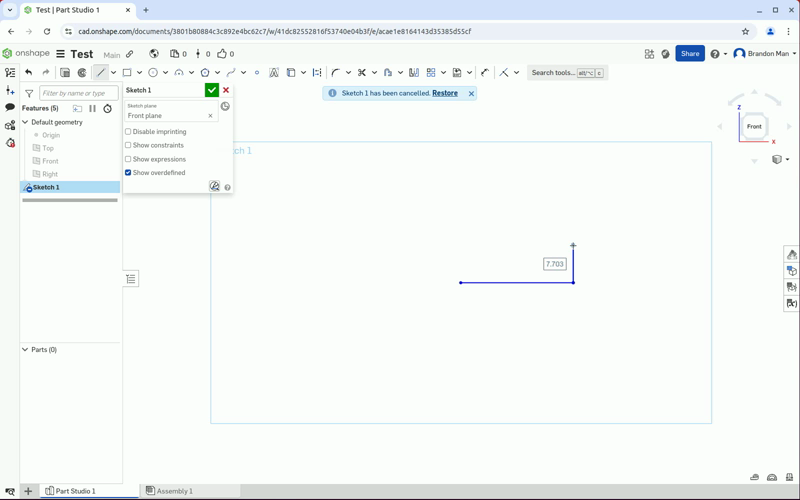
mouse_move(460, 245)
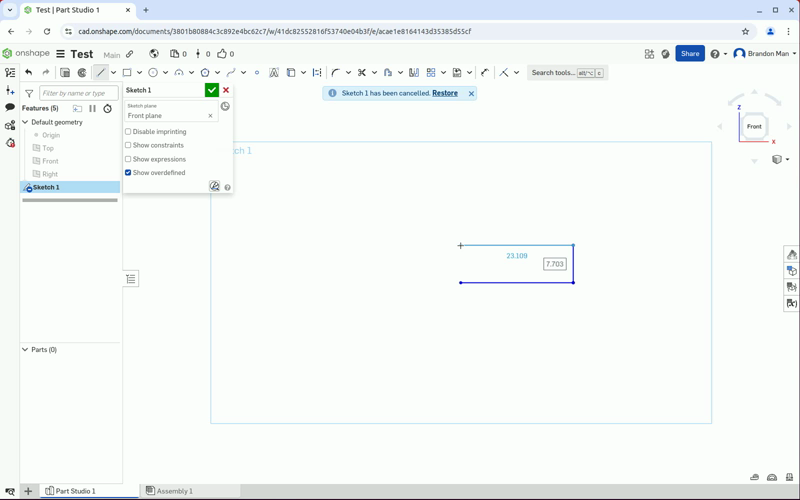
click(460, 245)
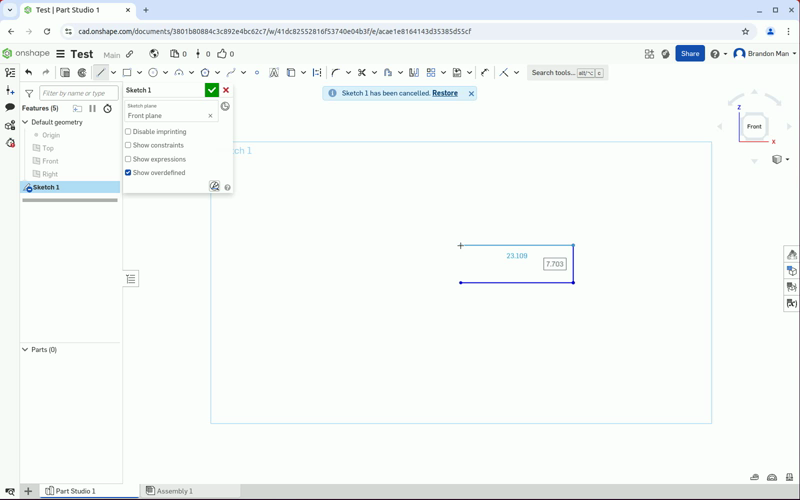
key_up(shift)
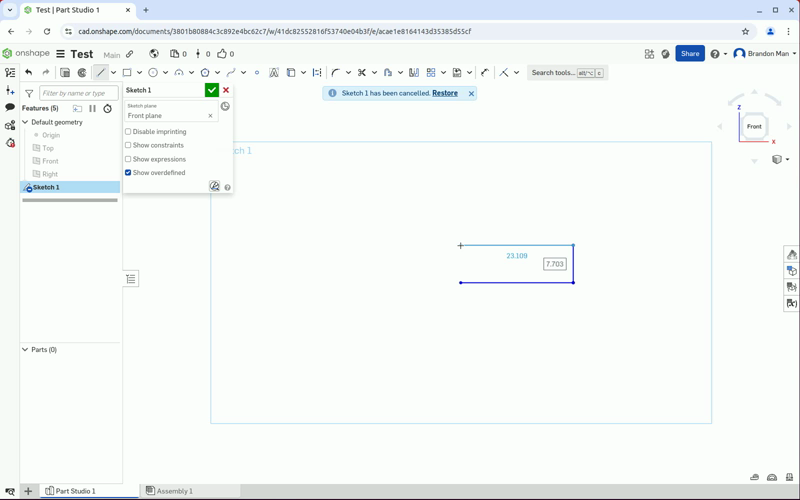
mouse_move(490, 245)
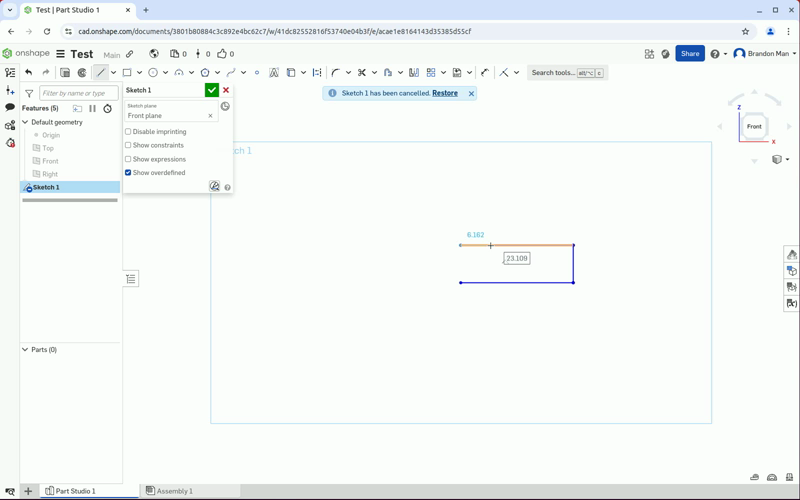
key_down(shift)
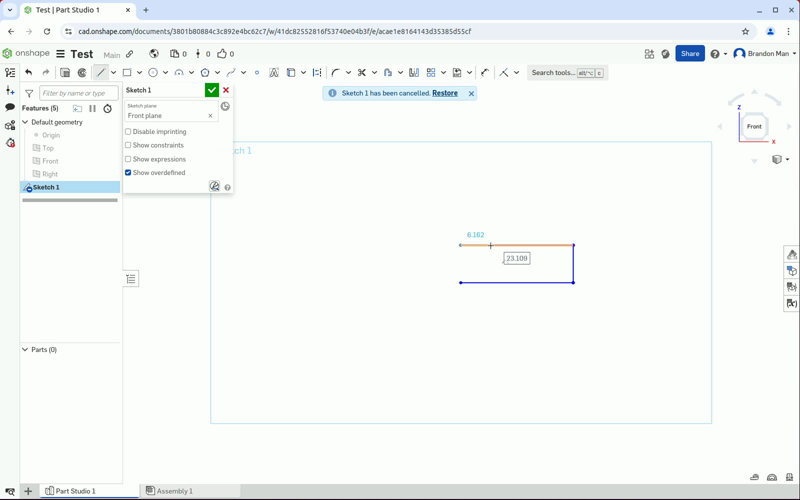
mouse_move(460, 282)
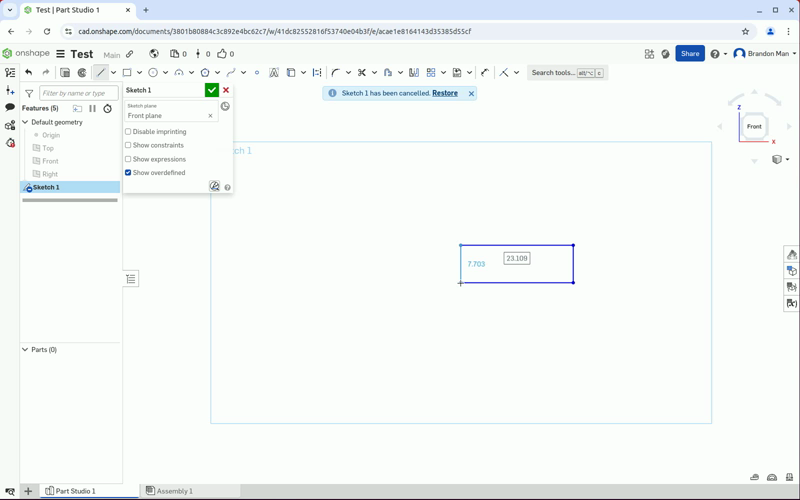
key_up(shift)
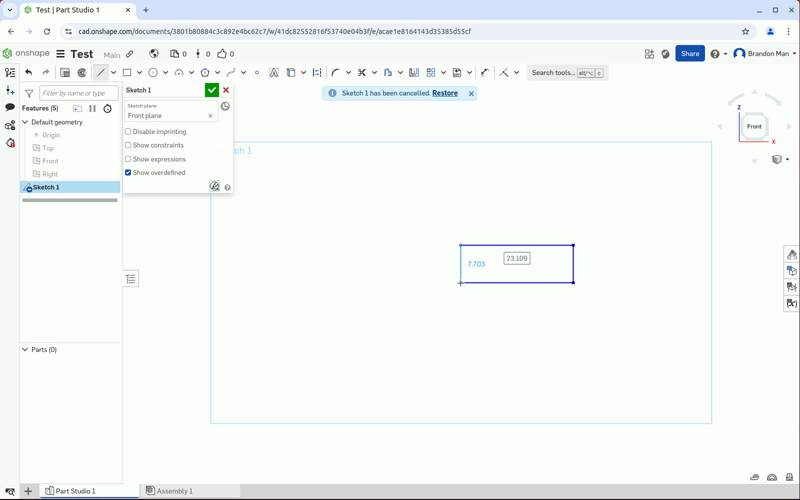
click(460, 282)
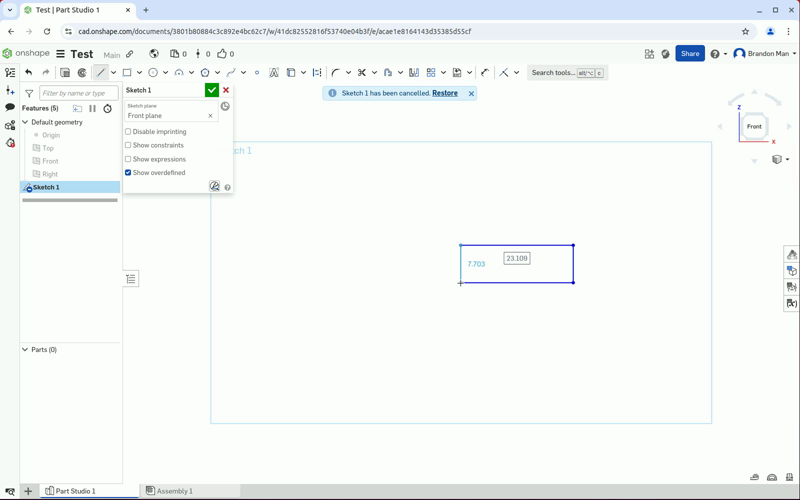
key(esc)
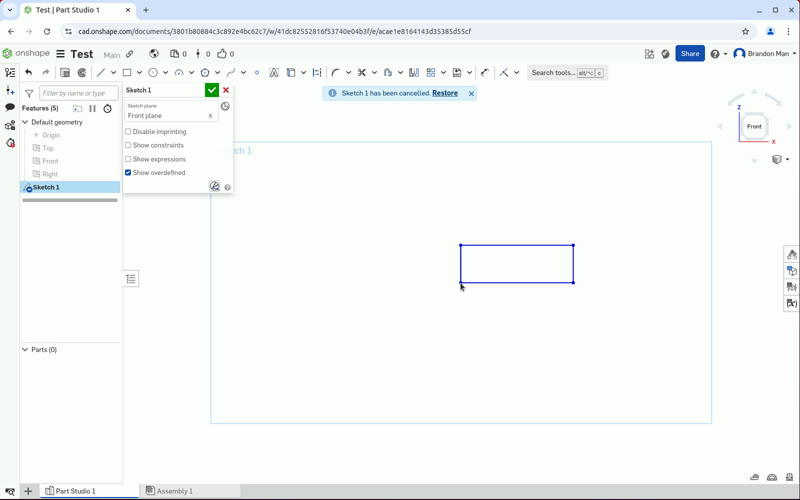
mouse_move(466, 279)
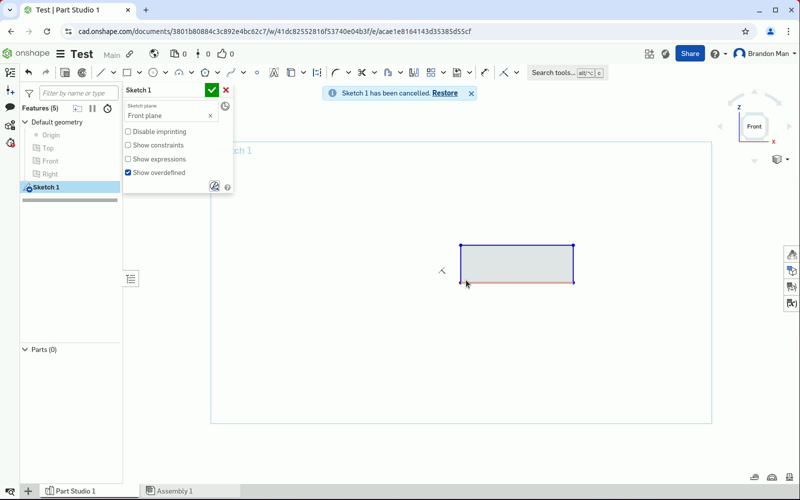
click(466, 279)
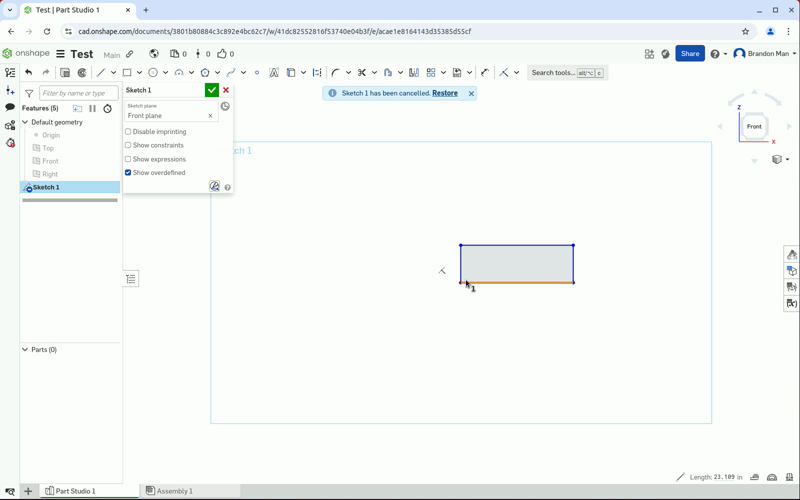
mouse_move(73, 352)
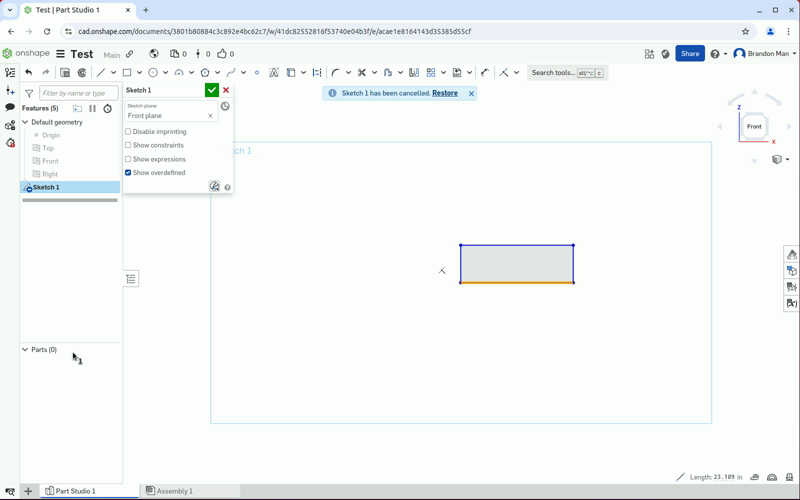
key(shift+y)
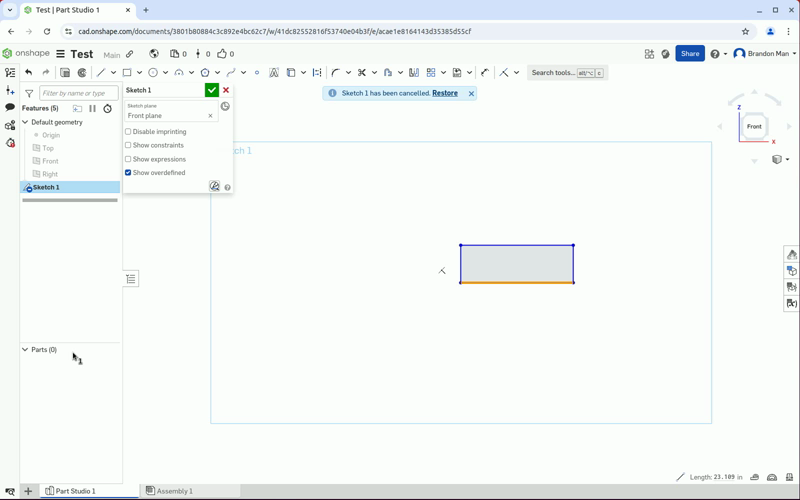
key(shift+e)
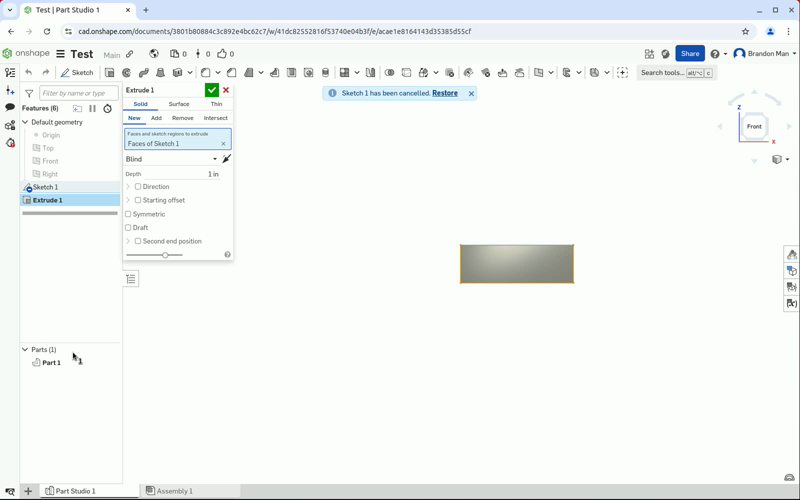
mouse_move(143, 106)
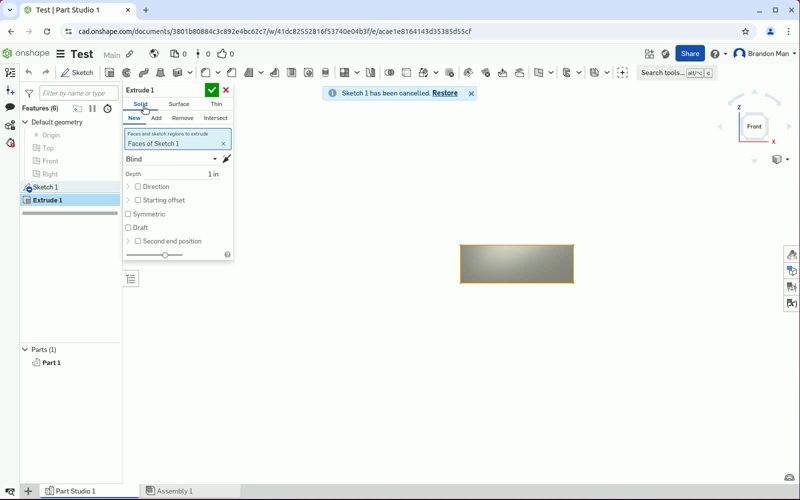
click(143, 106)
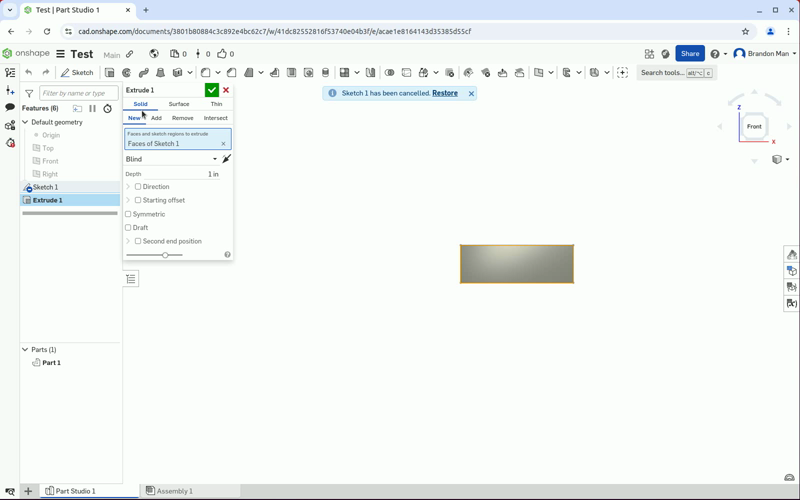
mouse_move(137, 120)
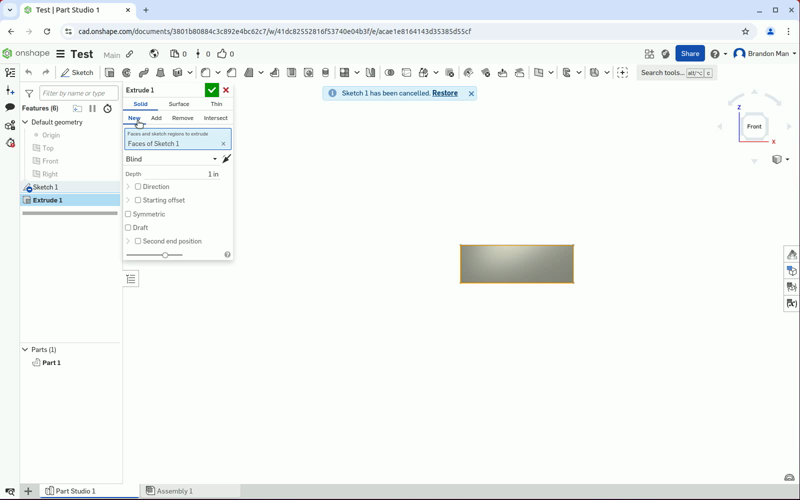
click(137, 120)
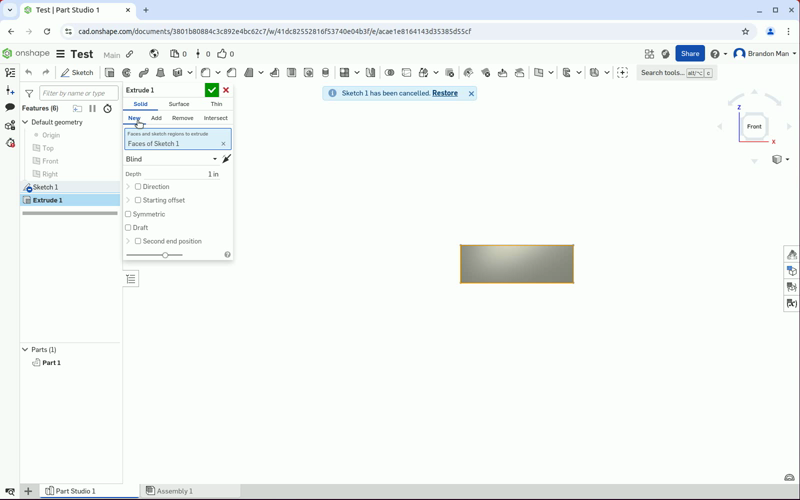
key(tab, 4)
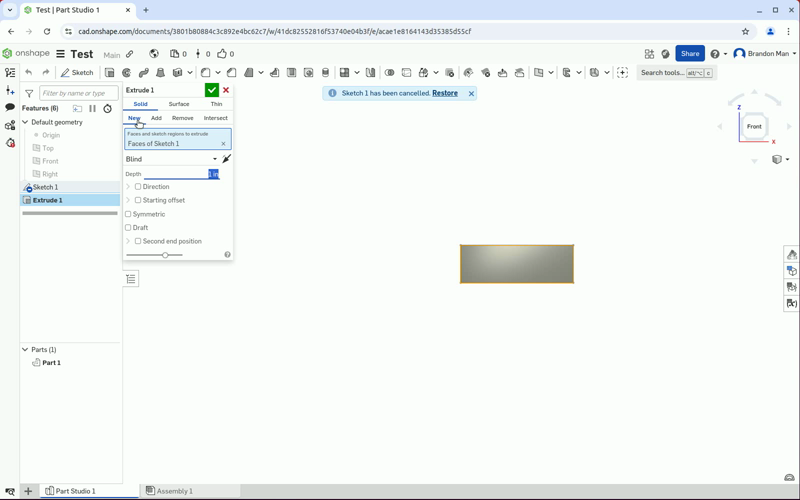
text(11.554)
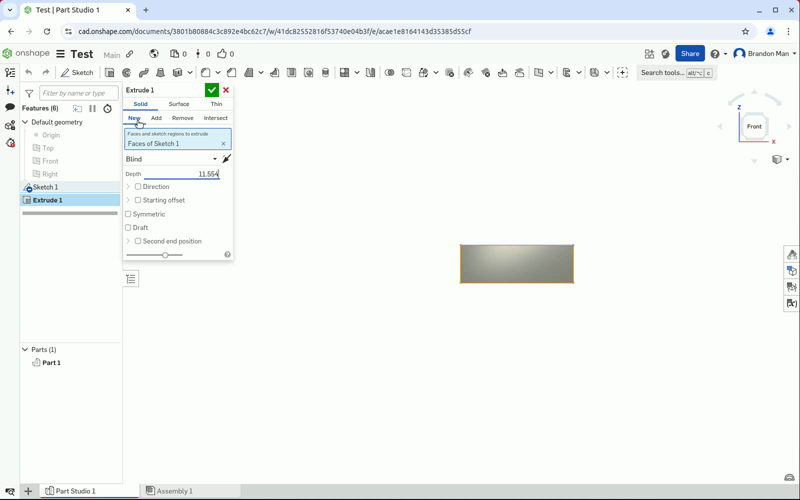
key(enter)
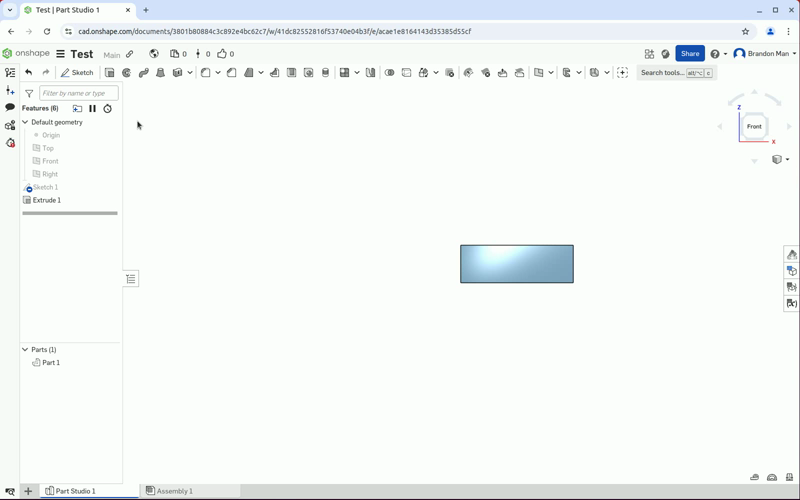
key(shift+h)
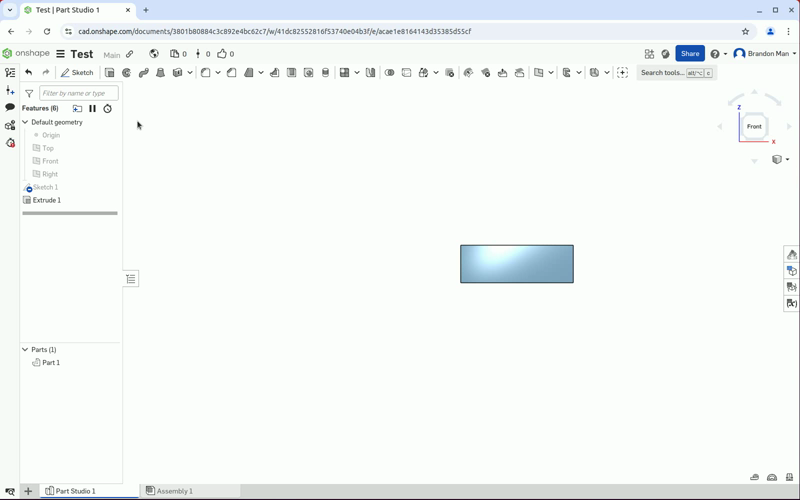
key(shift+h)
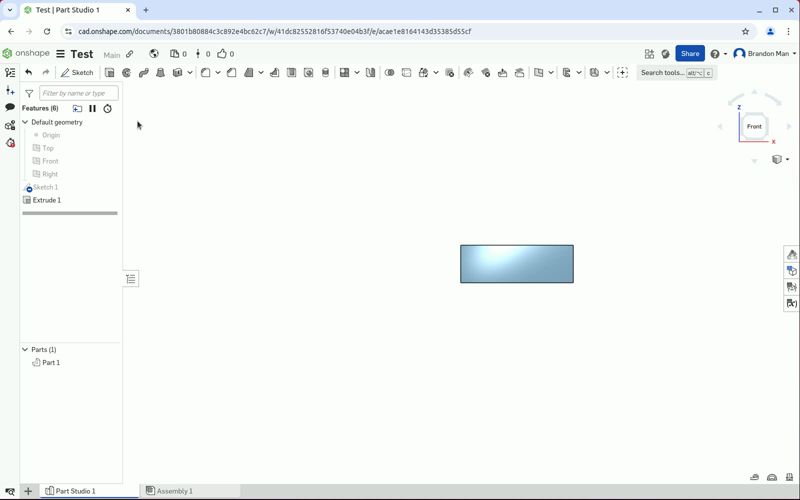
mouse_move(73, 189)
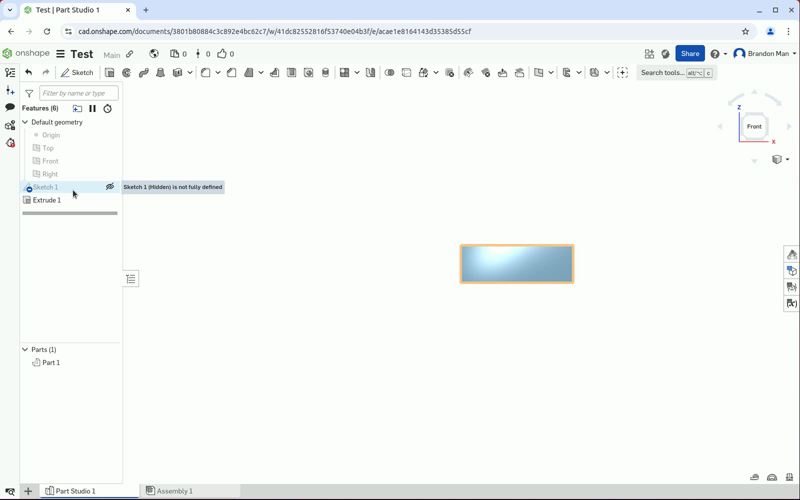
click(73, 189)
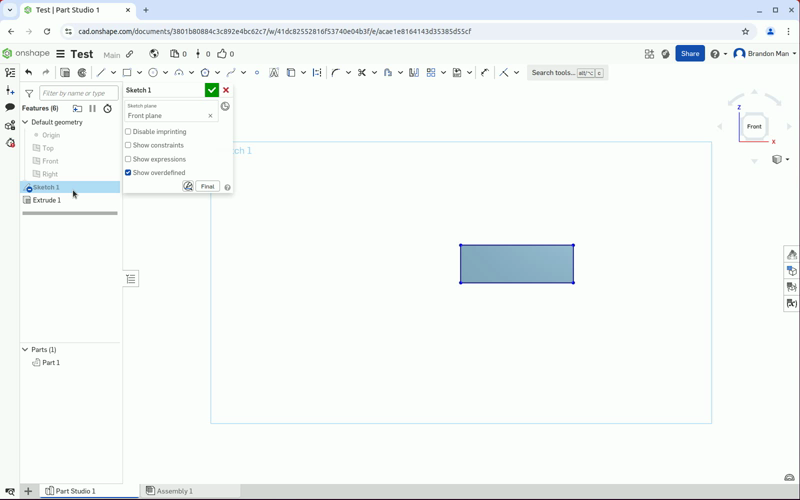
mouse_move(229, 92)
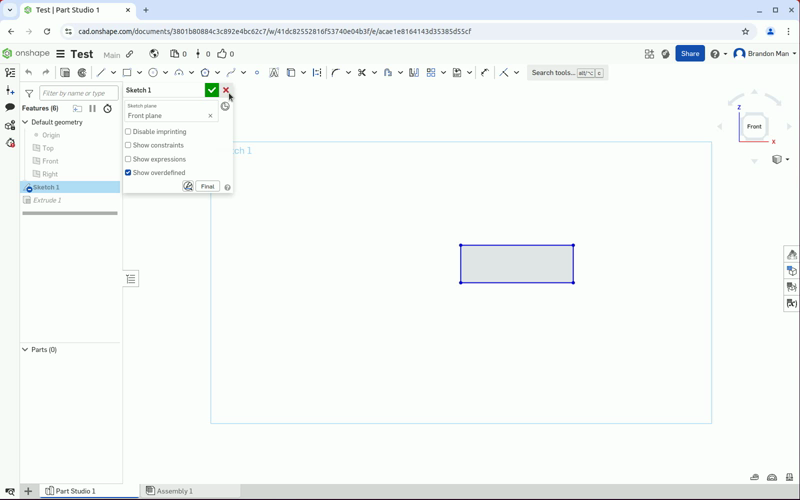
click(229, 92)
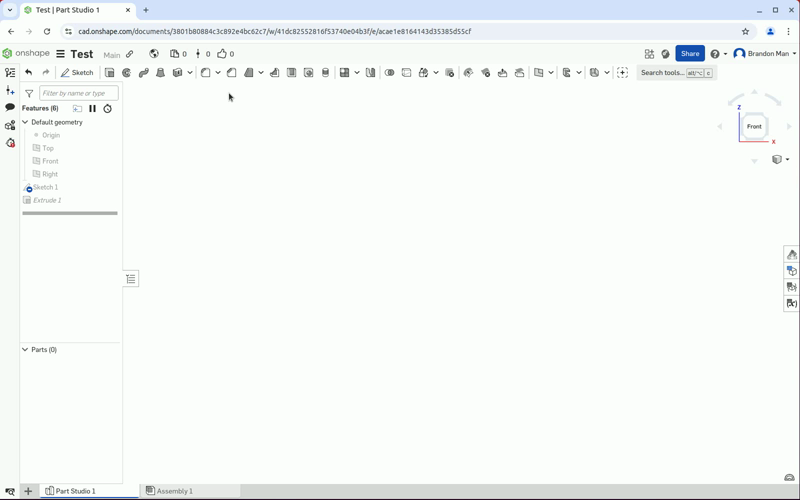
mouse_move(73, 352)
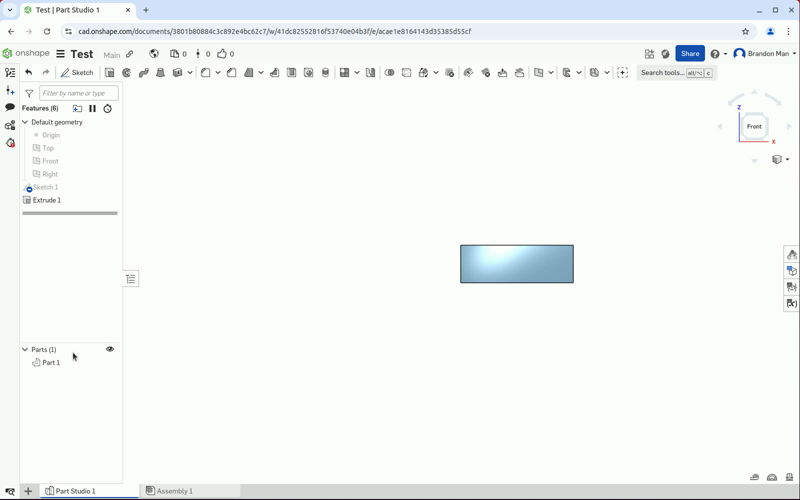
key(y)
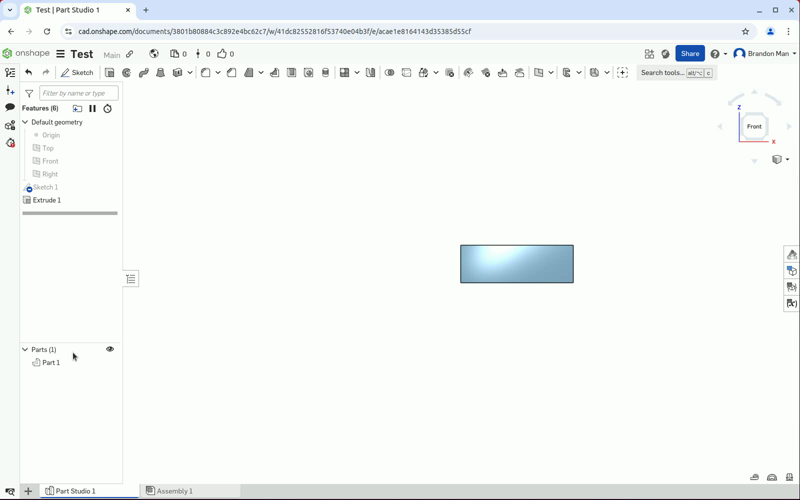
key(shift+p)
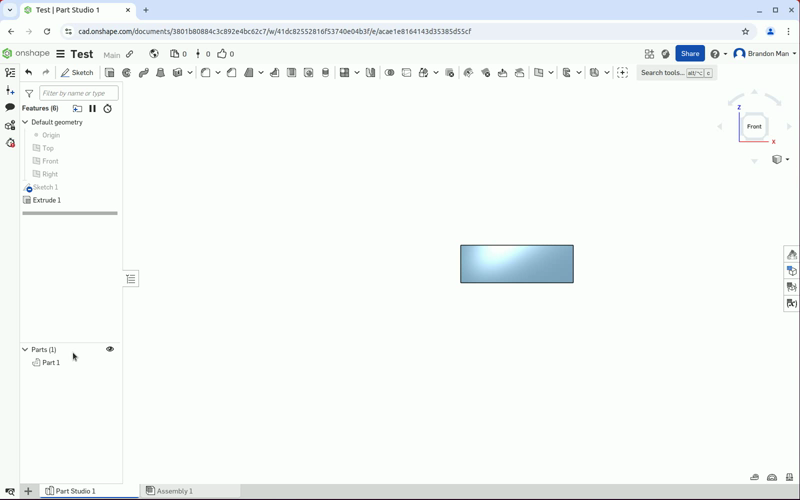
key(space)
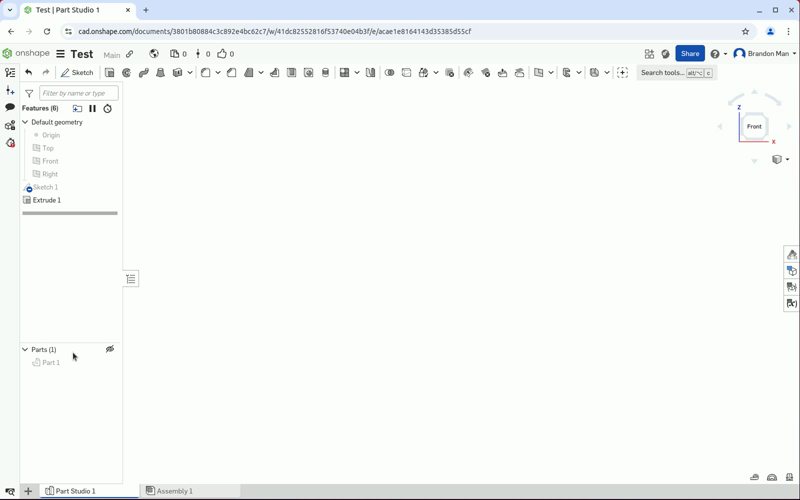
key_down(shift)
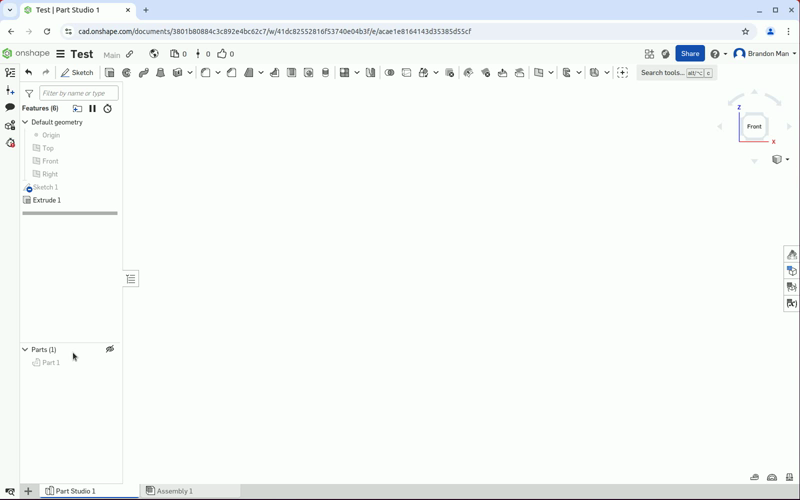
key(down)
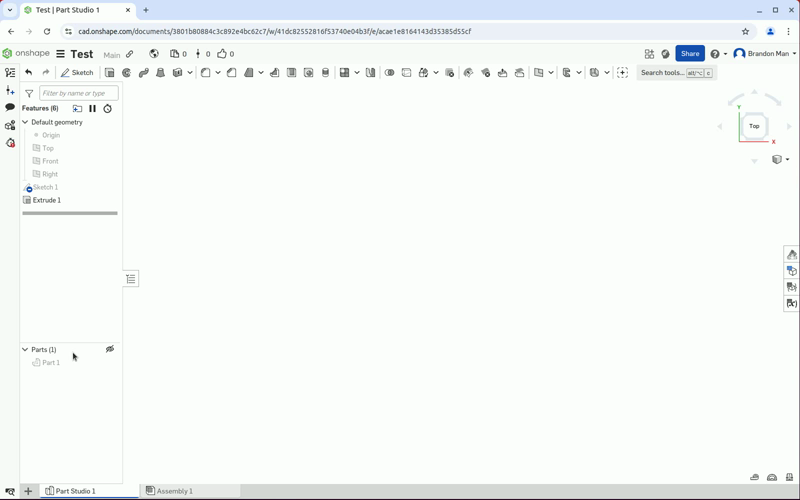
key_up(shift)
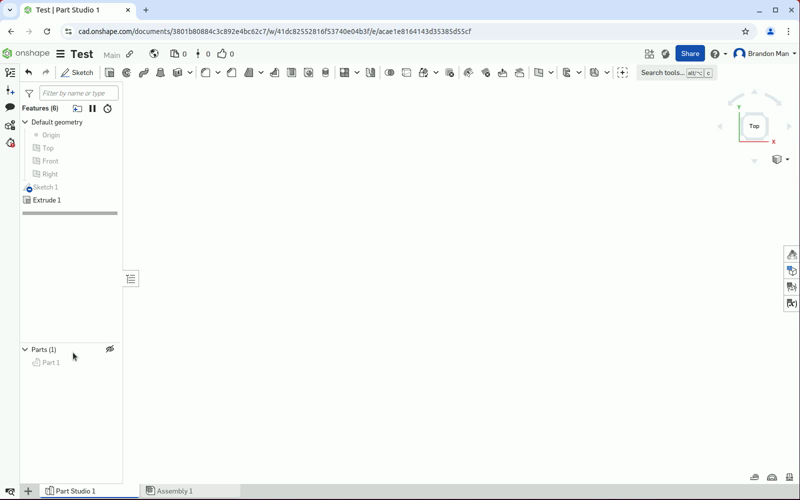
mouse_move(73, 352)
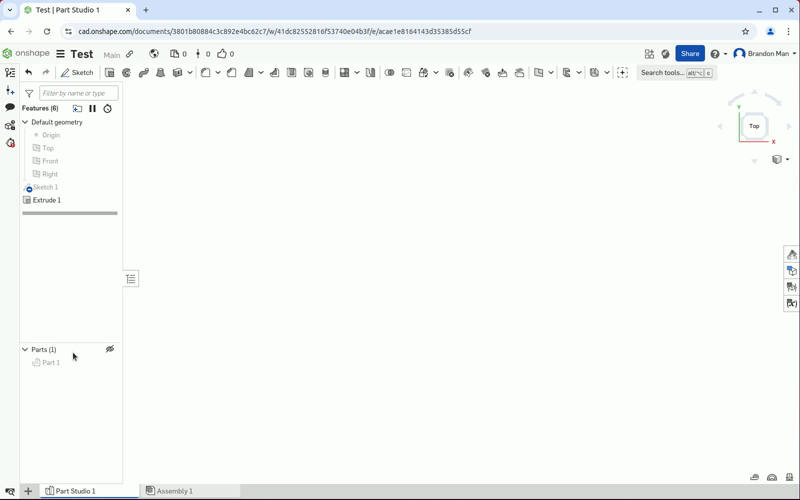
key(shift+y)
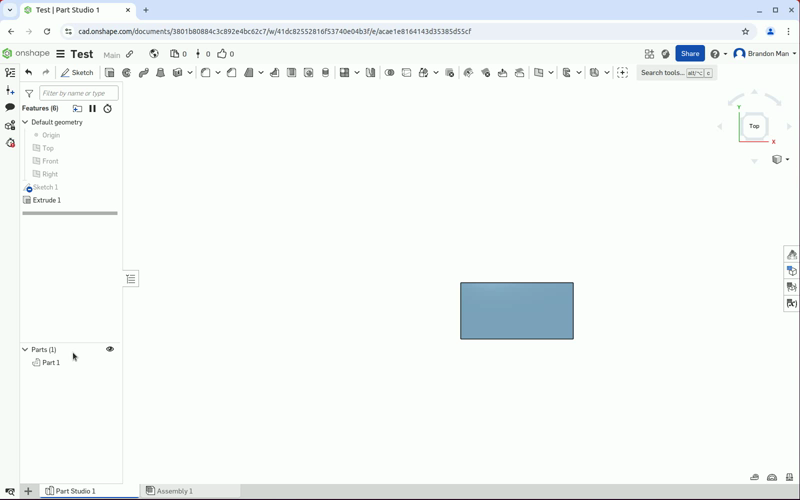
mouse_move(541, 75)
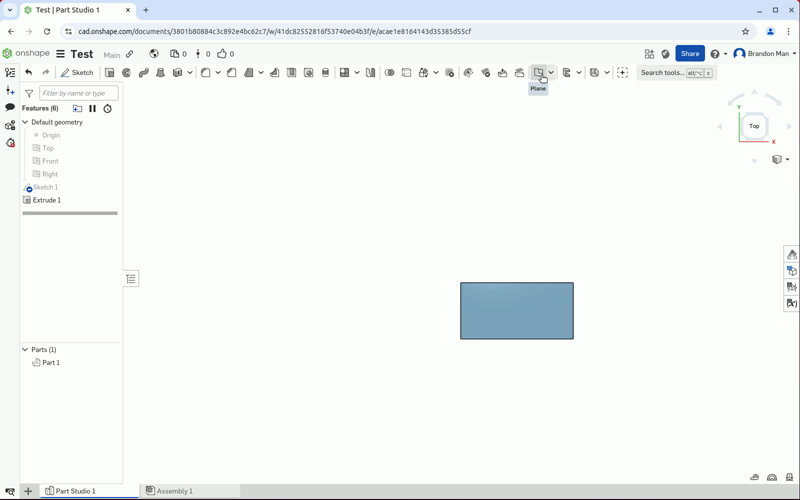
click(541, 75)
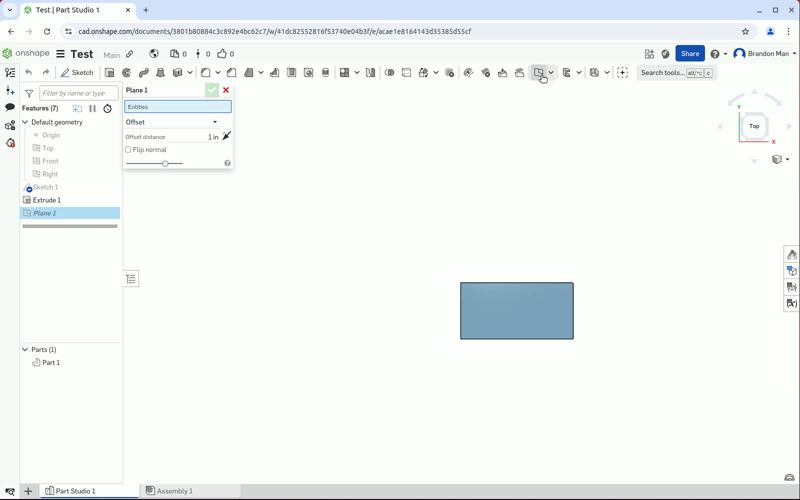
mouse_move(73, 150)
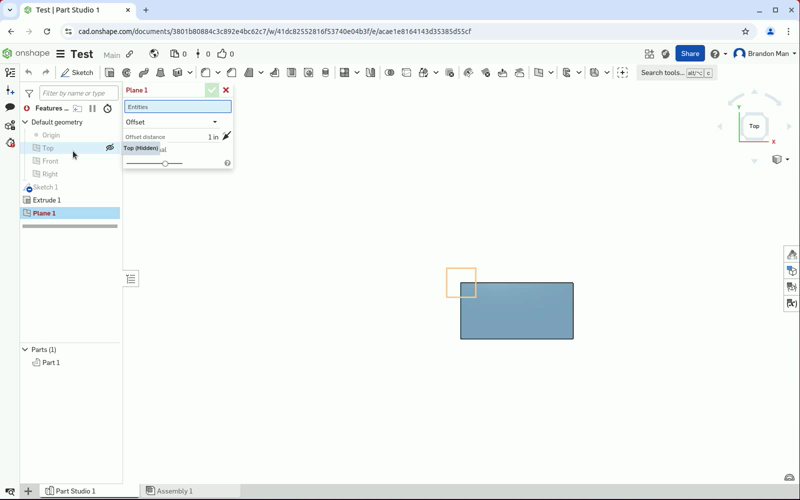
click(73, 150)
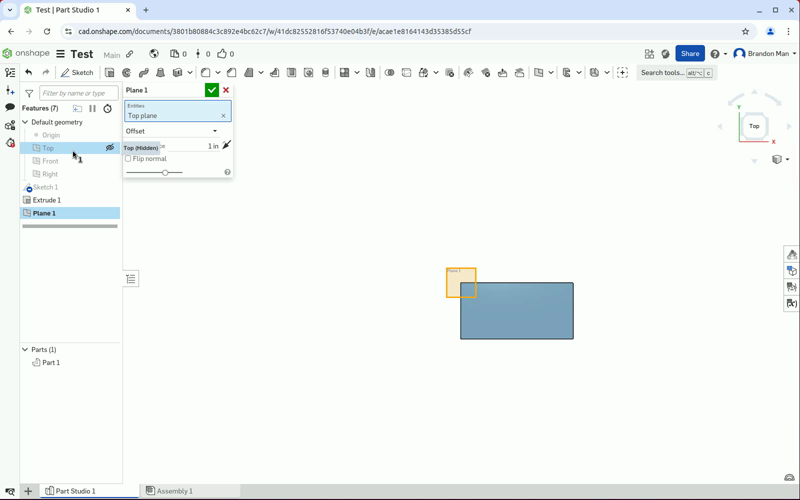
key(tab, 2)
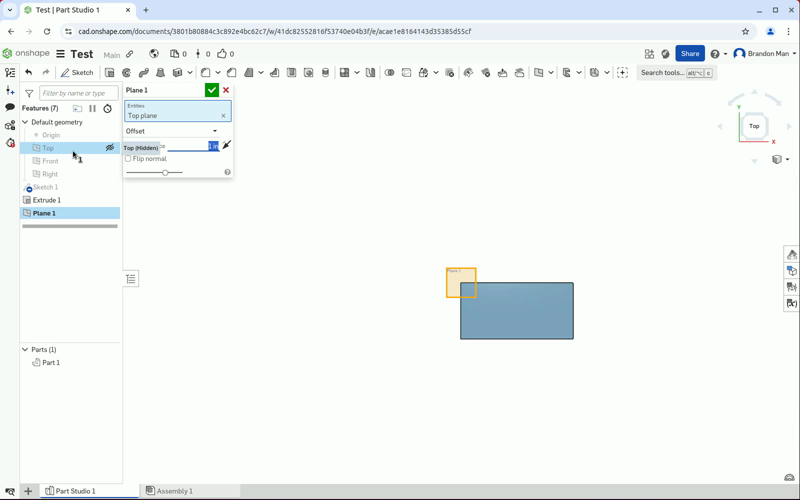
text(7.703)
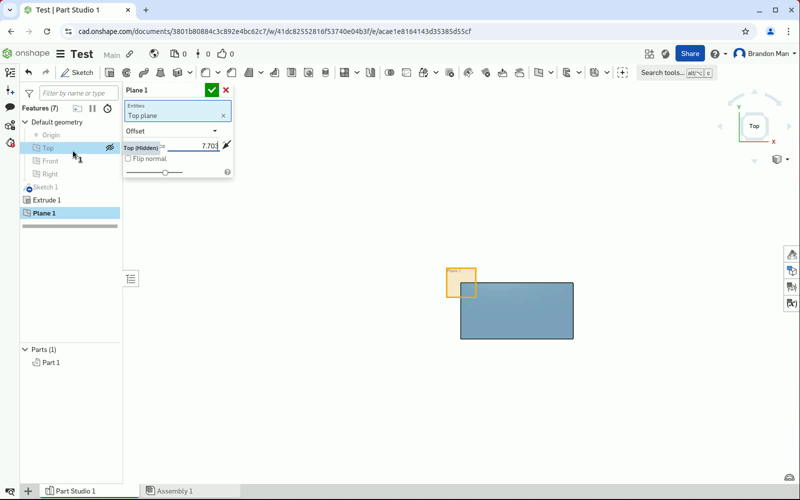
key(enter, 2)
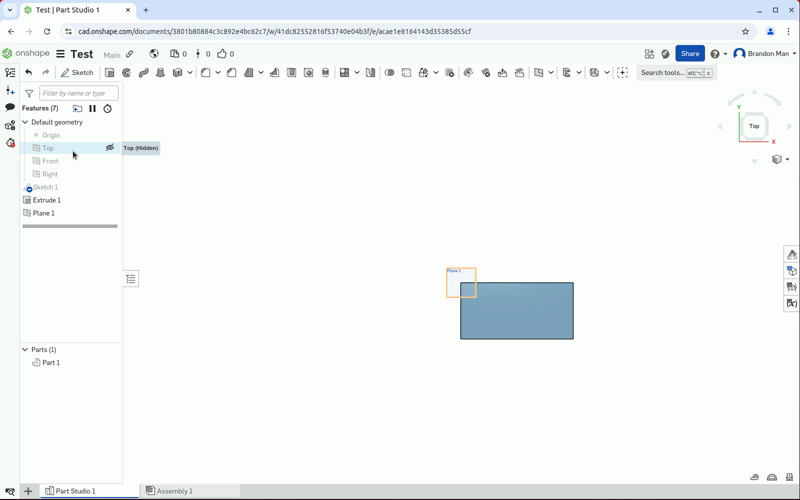
key(shift+s)
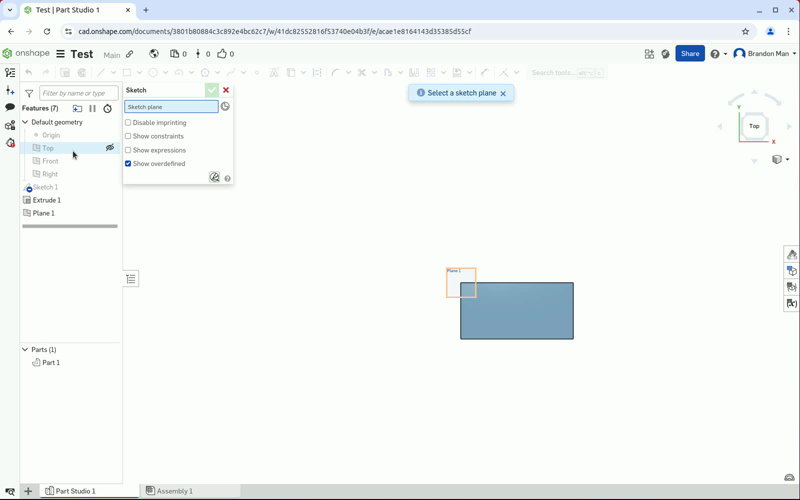
mouse_move(73, 215)
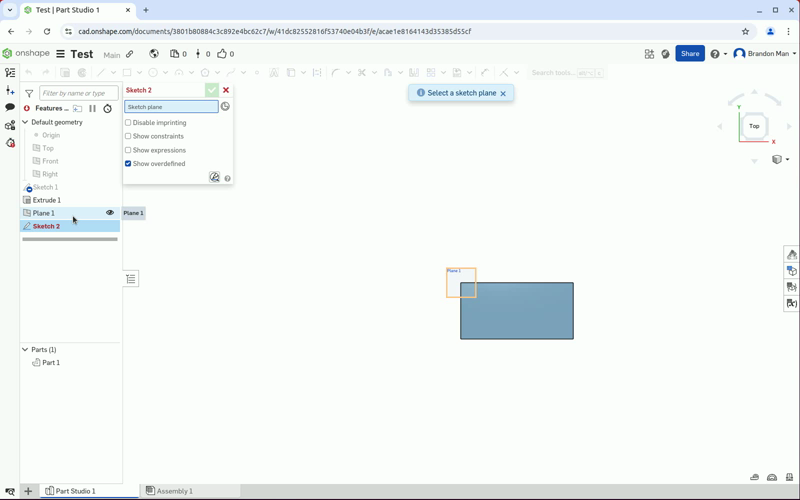
click(73, 215)
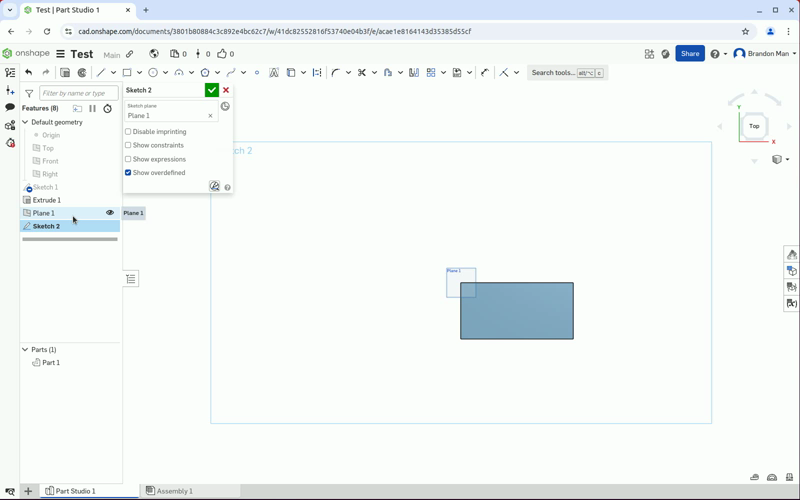
mouse_move(73, 352)
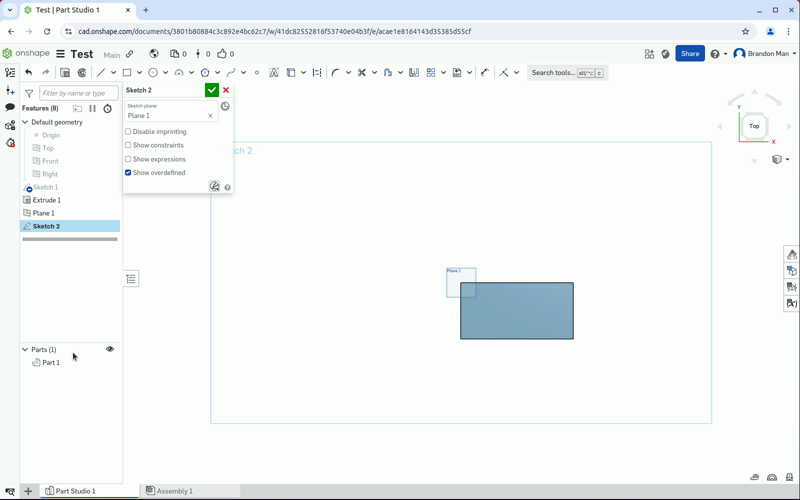
key(y)
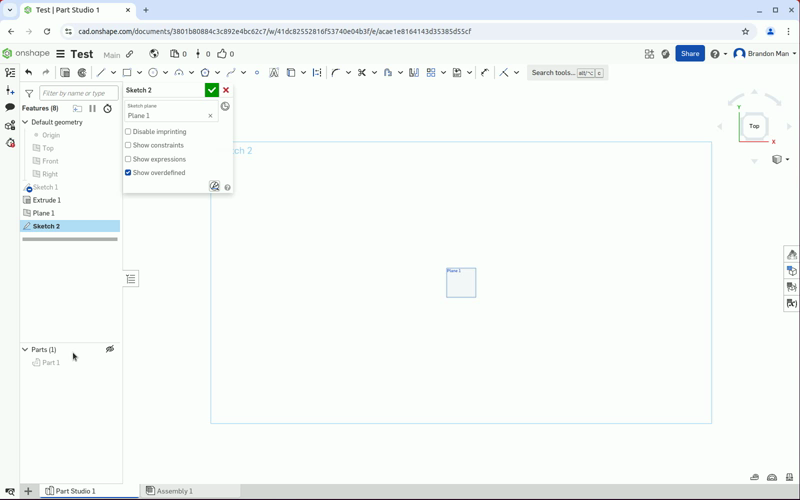
key(l)
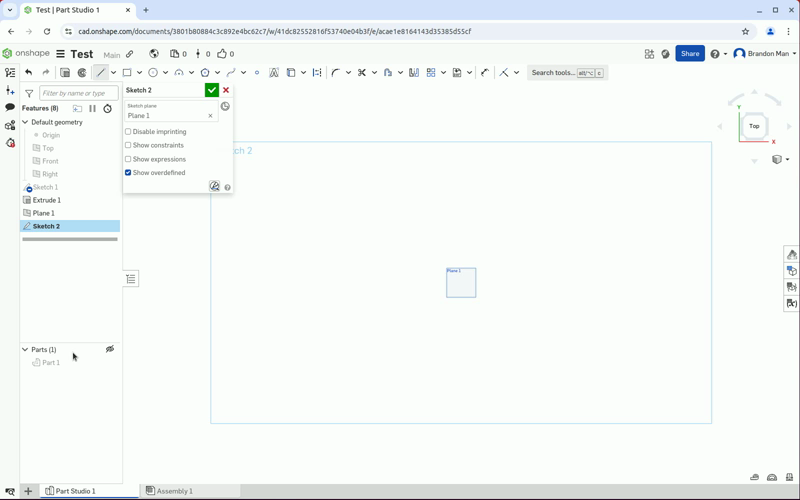
key_down(shift)
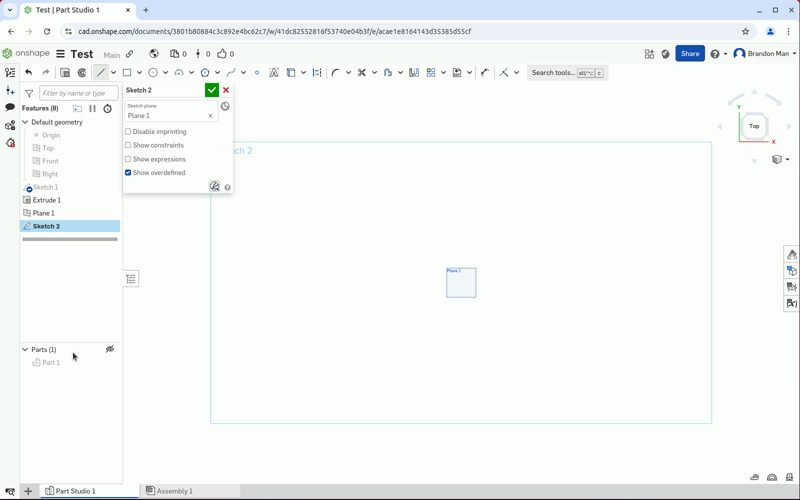
mouse_move(460, 339)
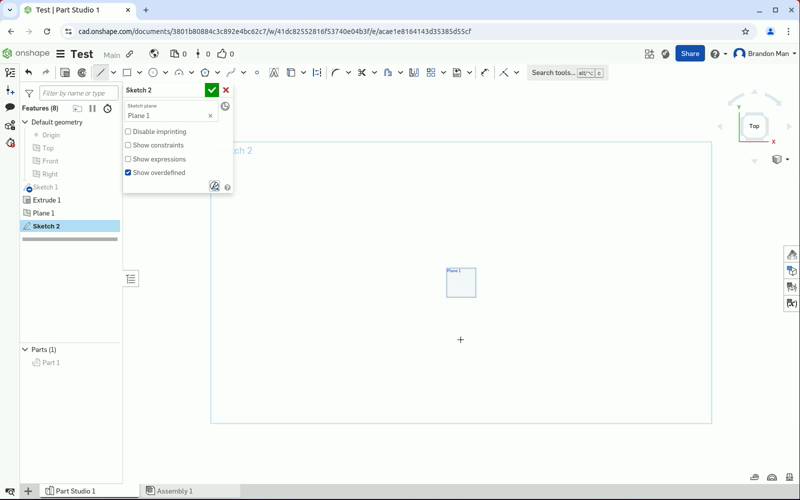
click(460, 339)
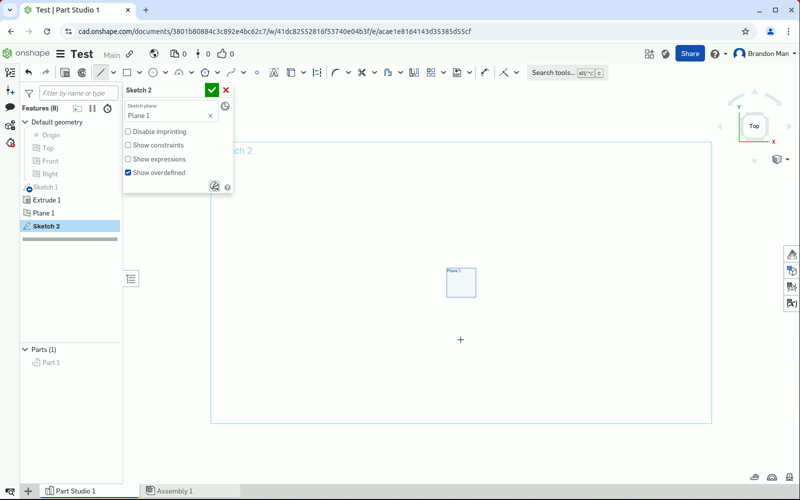
key_up(shift)
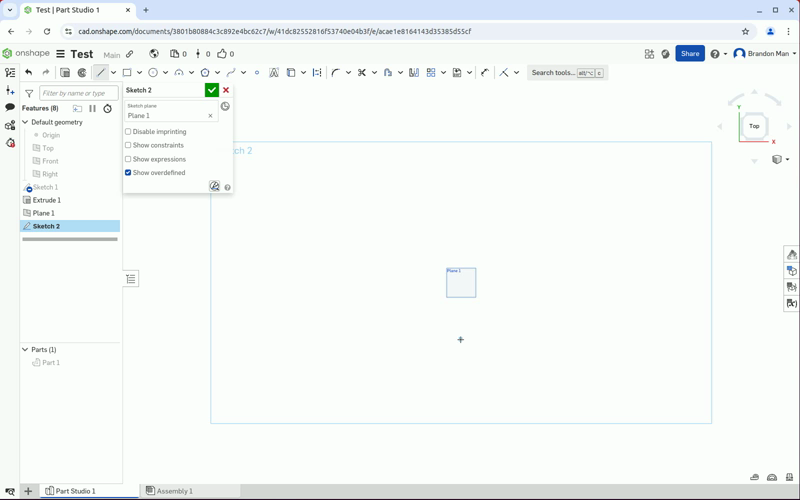
key_down(shift)
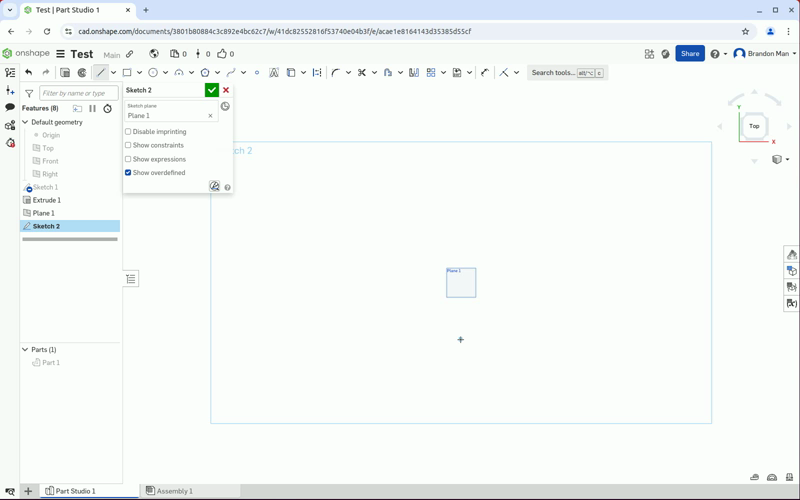
mouse_move(490, 339)
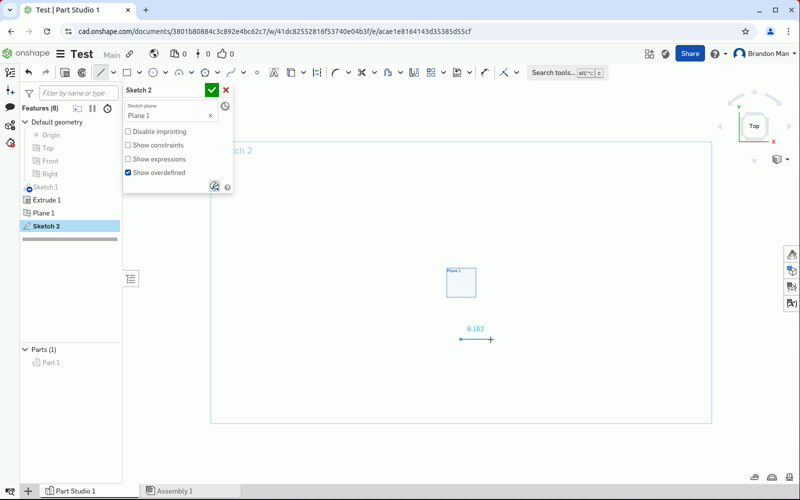
mouse_move(517, 339)
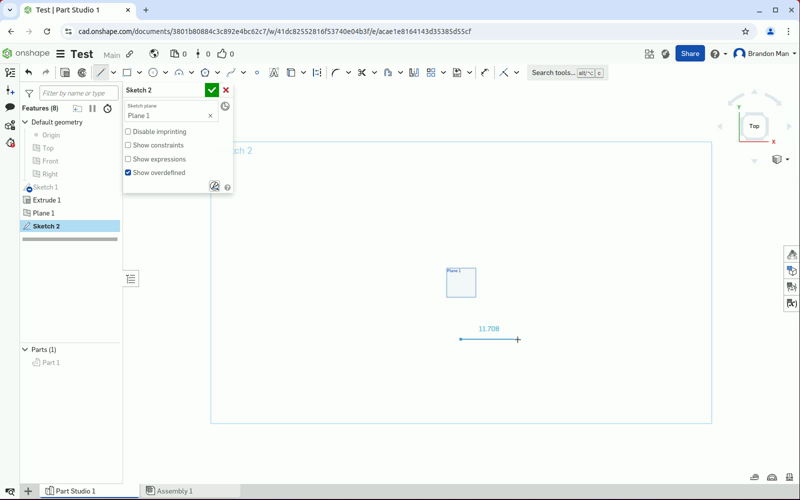
click(517, 339)
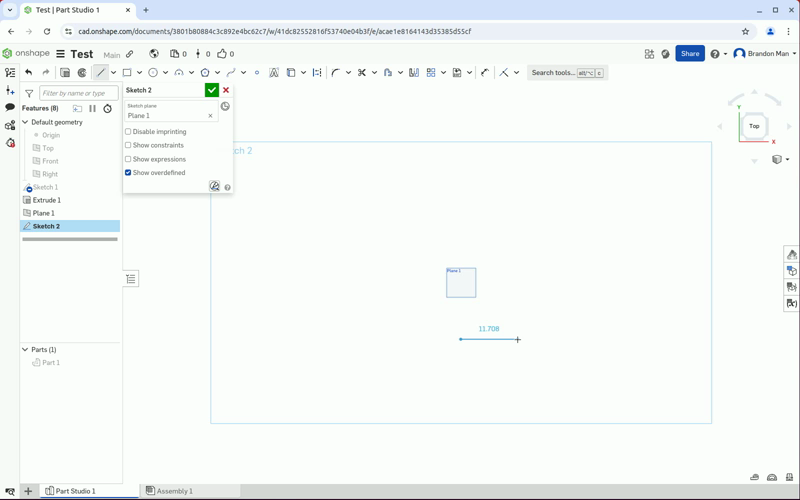
key_up(shift)
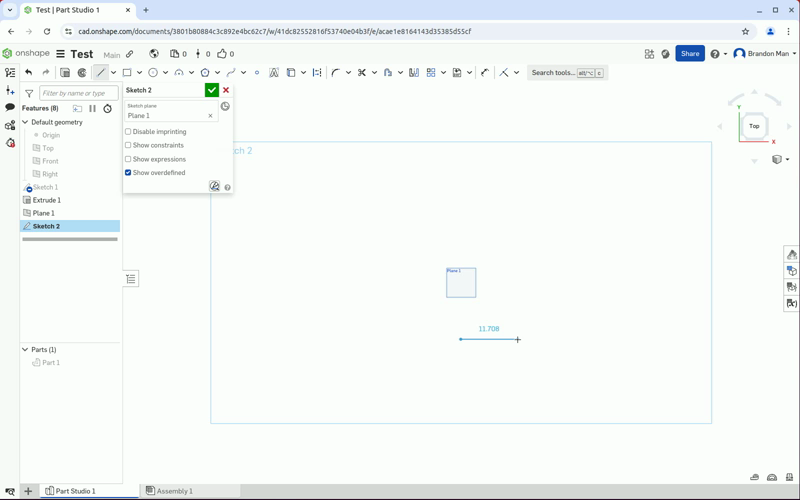
key_down(shift)
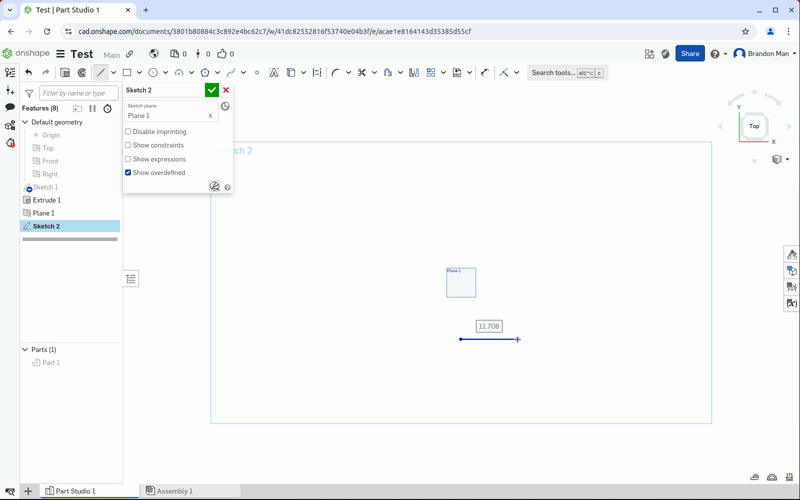
mouse_move(547, 339)
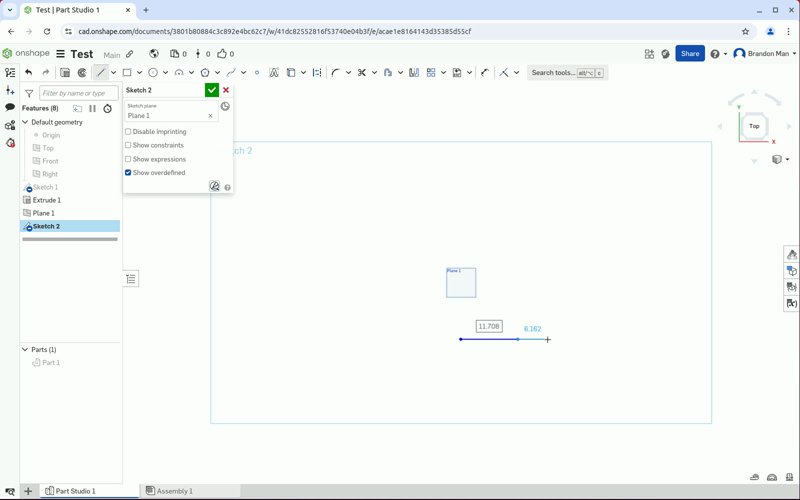
mouse_move(517, 320)
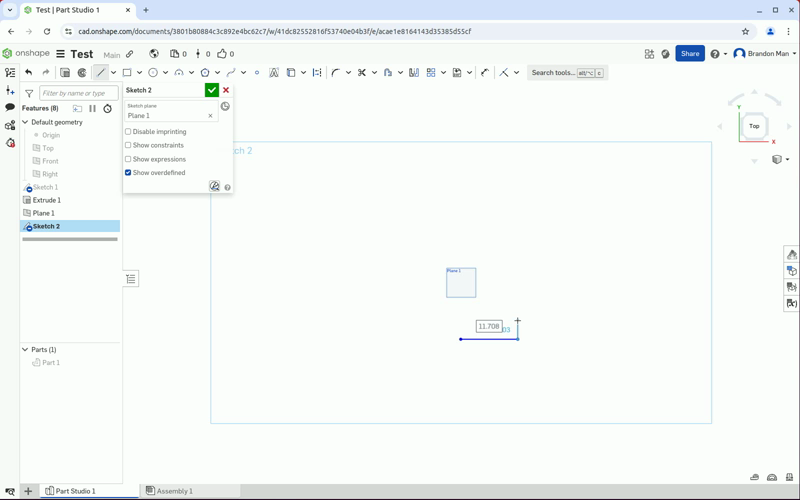
click(517, 320)
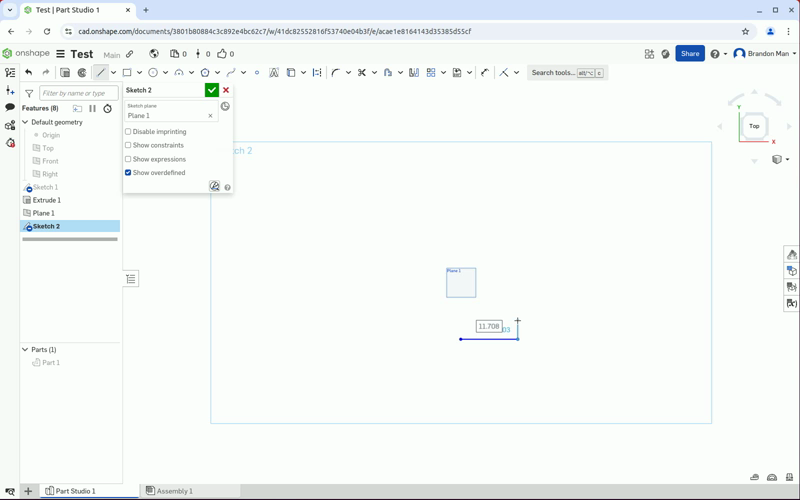
key_up(shift)
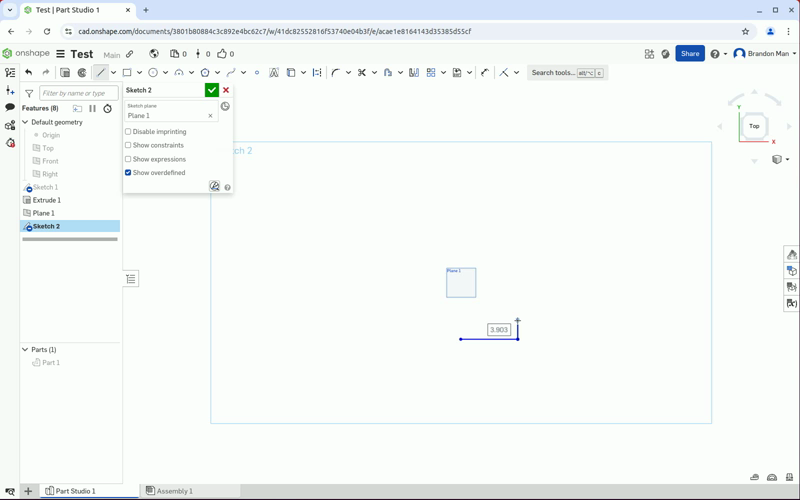
key_down(shift)
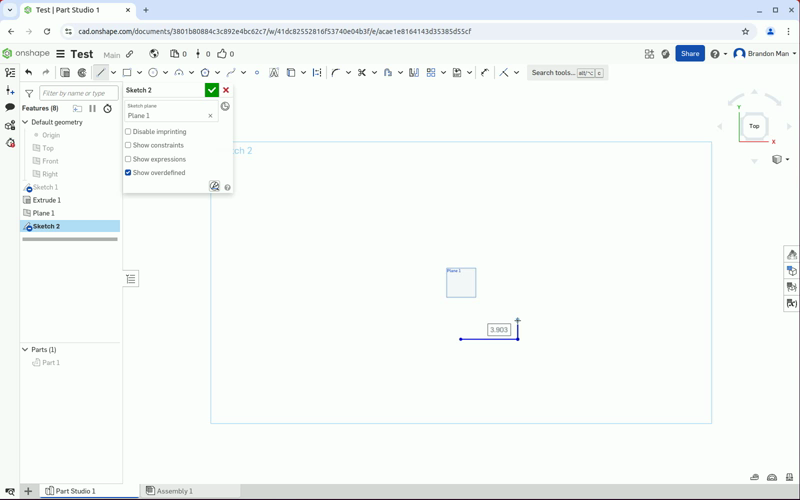
mouse_move(547, 320)
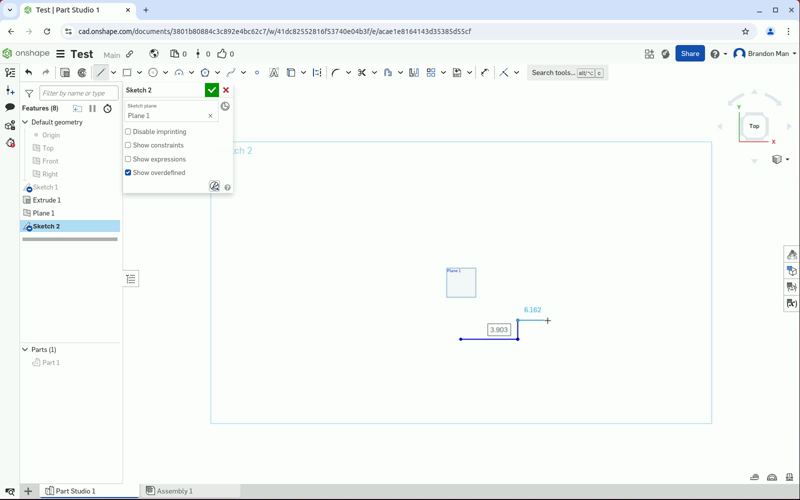
mouse_move(573, 320)
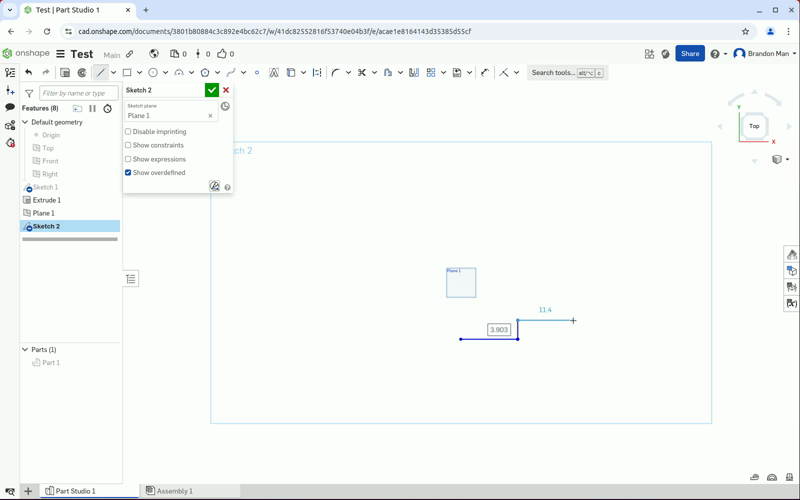
click(573, 320)
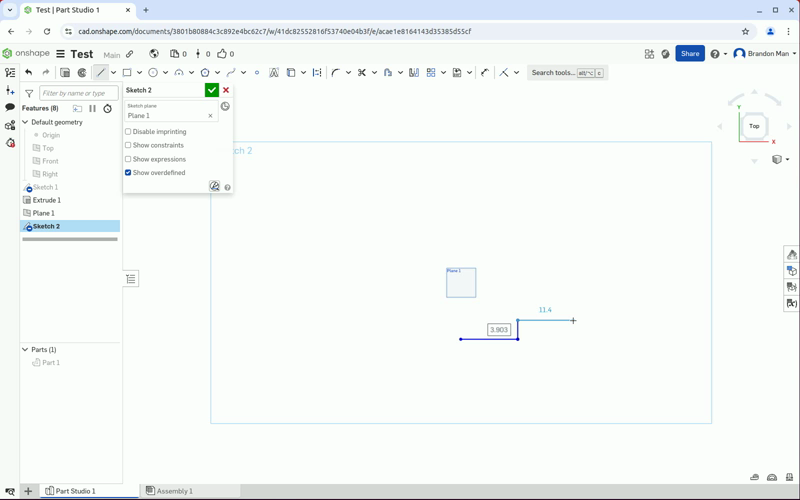
key_up(shift)
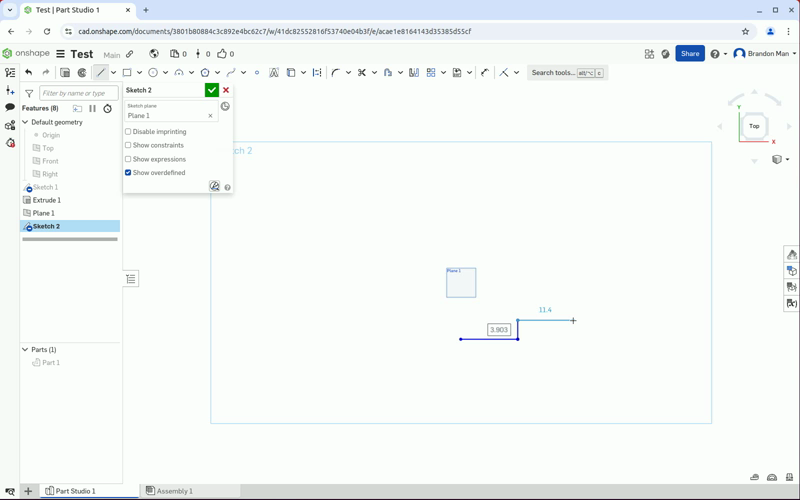
key_down(shift)
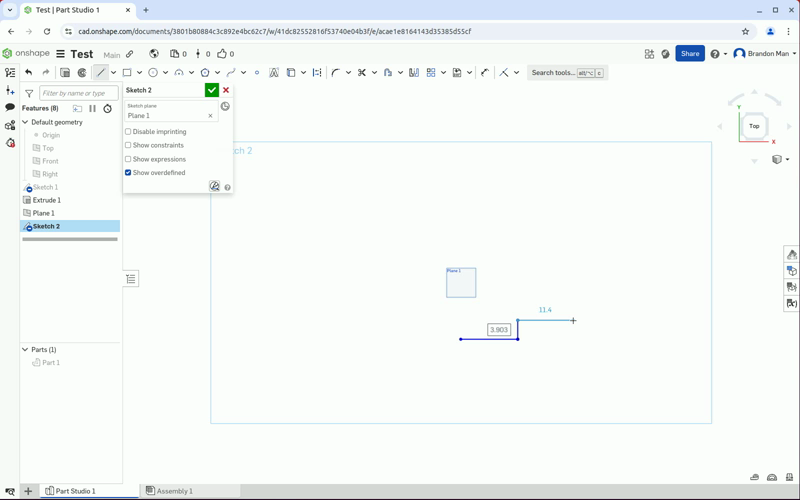
mouse_move(589, 320)
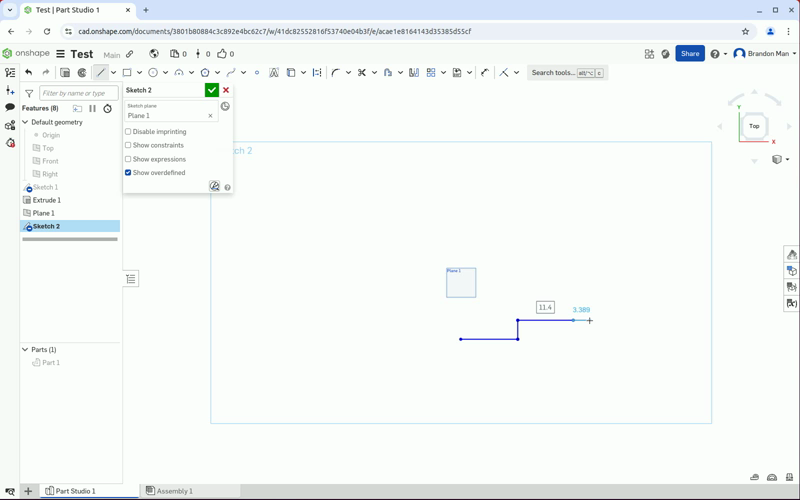
mouse_move(573, 301)
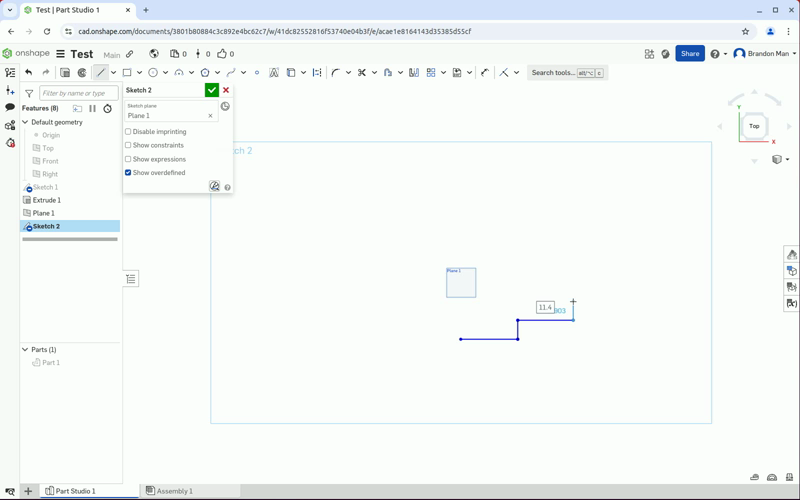
click(573, 301)
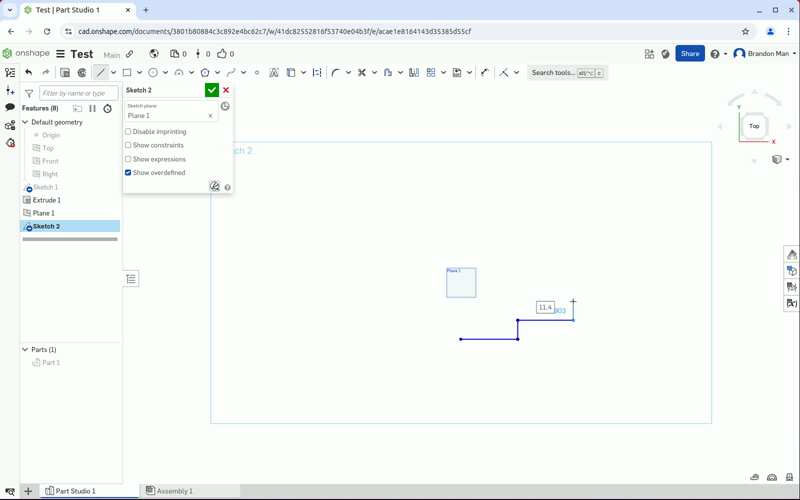
key_up(shift)
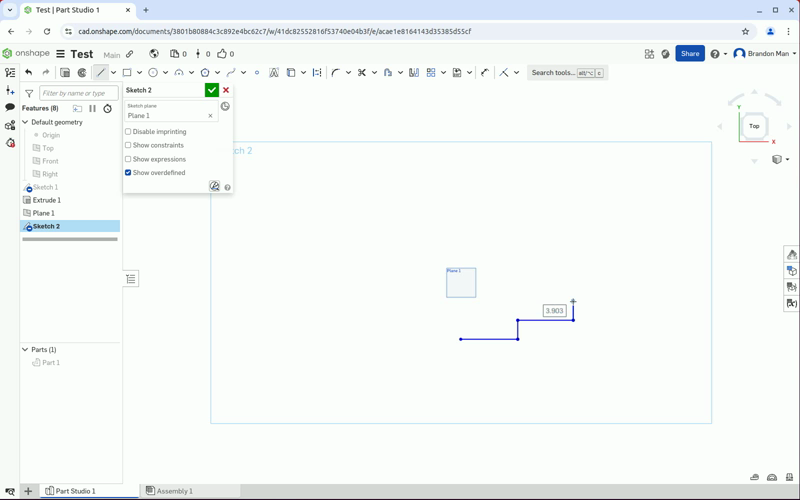
key_down(shift)
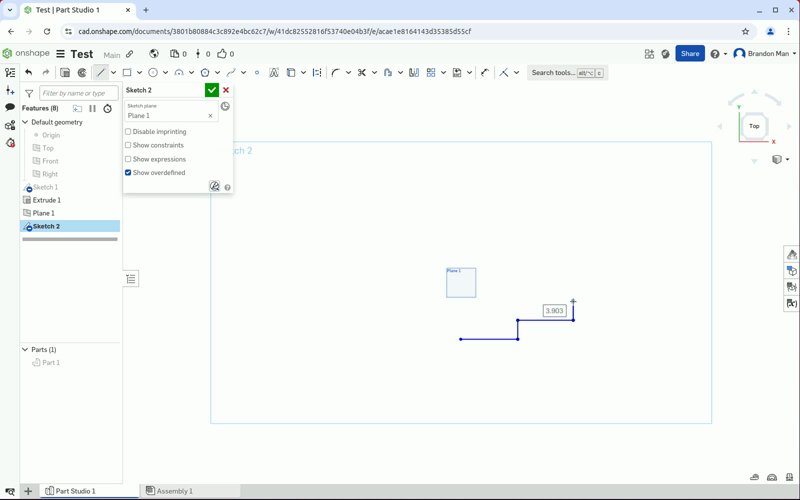
mouse_move(589, 301)
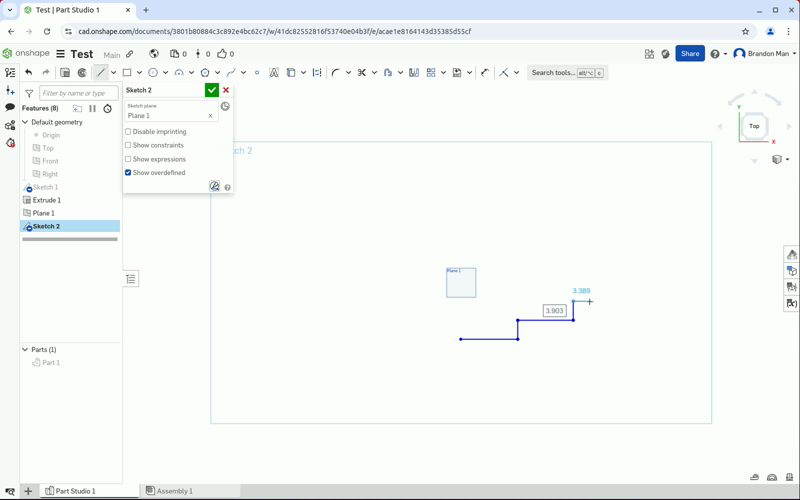
mouse_move(517, 301)
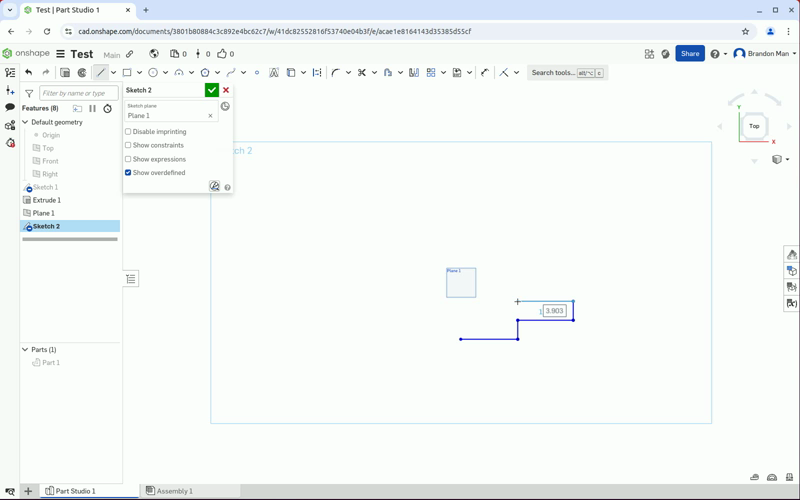
click(517, 301)
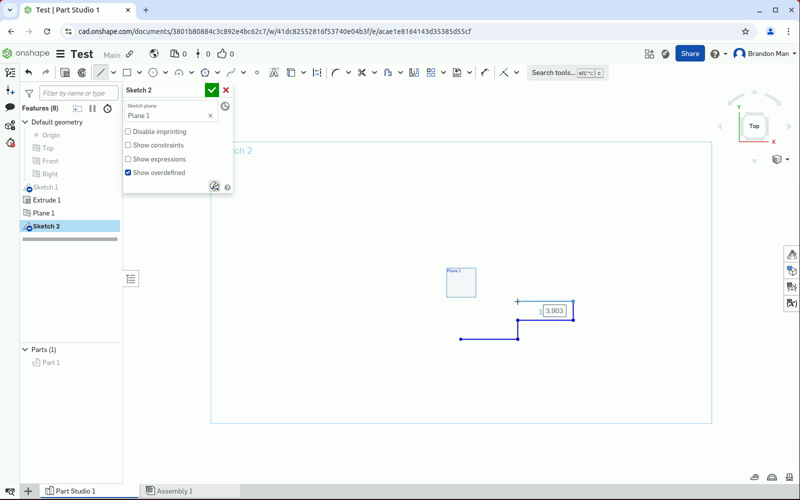
key_up(shift)
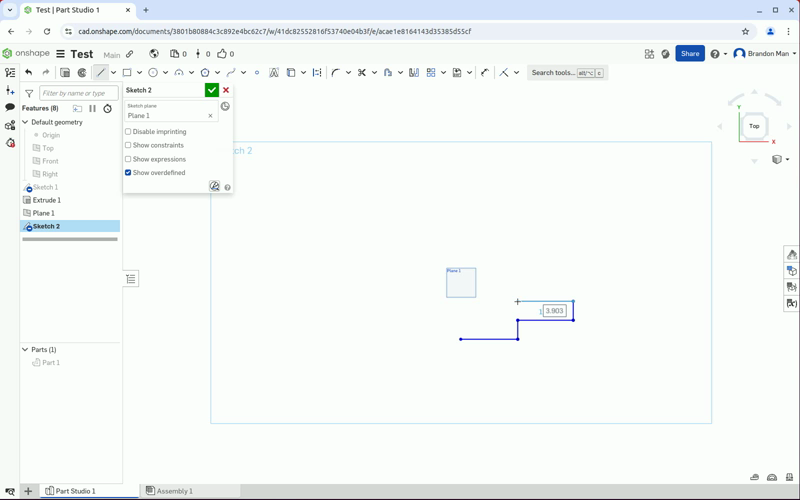
key_down(shift)
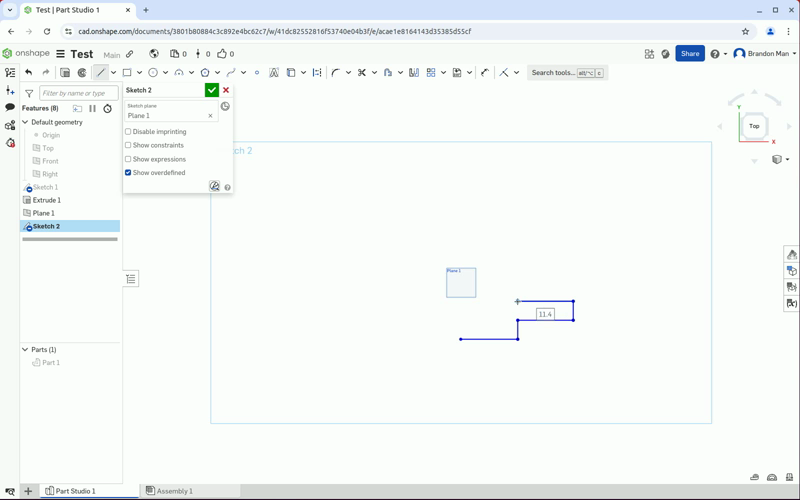
mouse_move(547, 301)
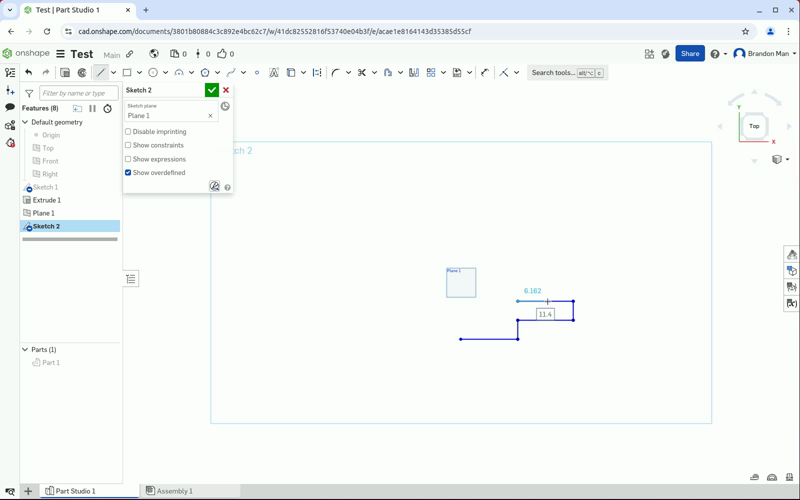
mouse_move(517, 282)
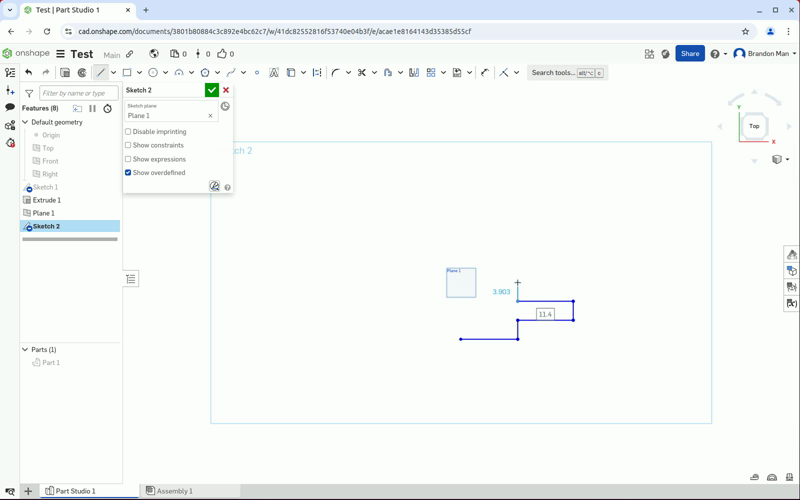
click(517, 282)
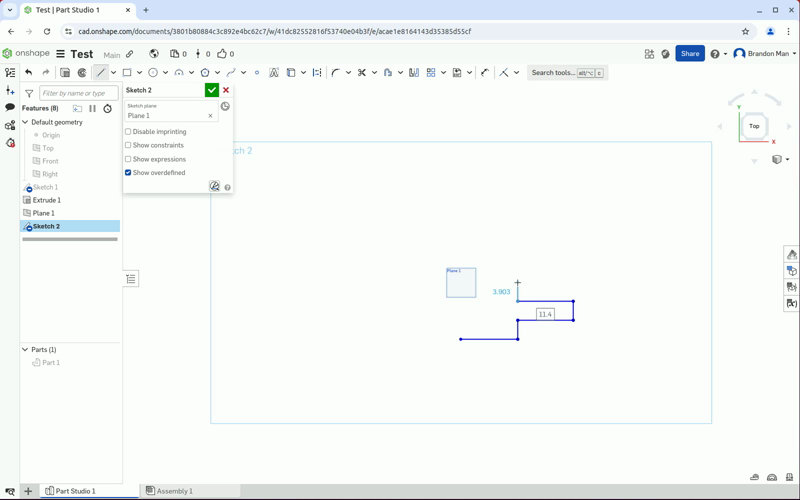
key_up(shift)
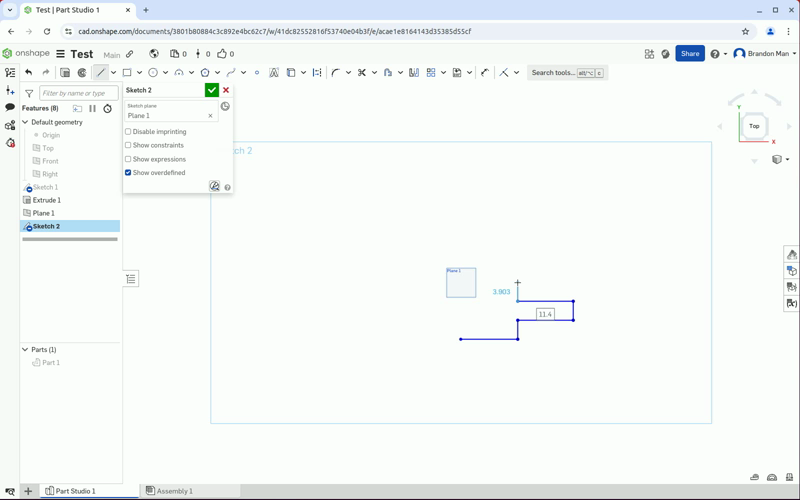
key_down(shift)
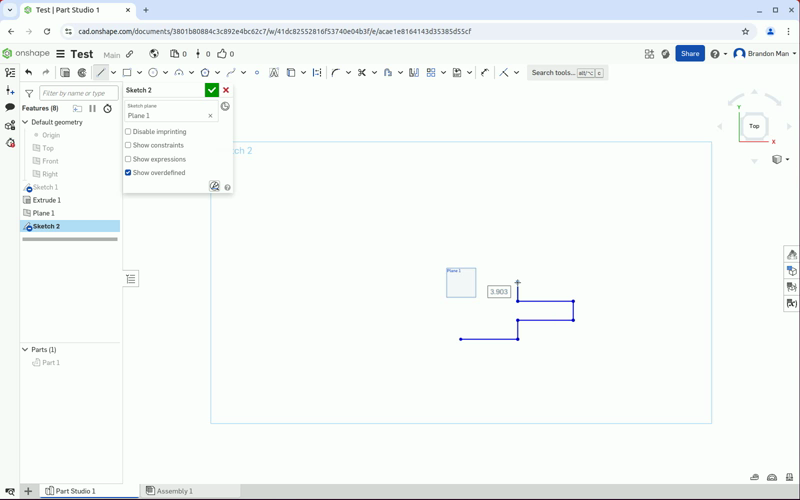
mouse_move(547, 282)
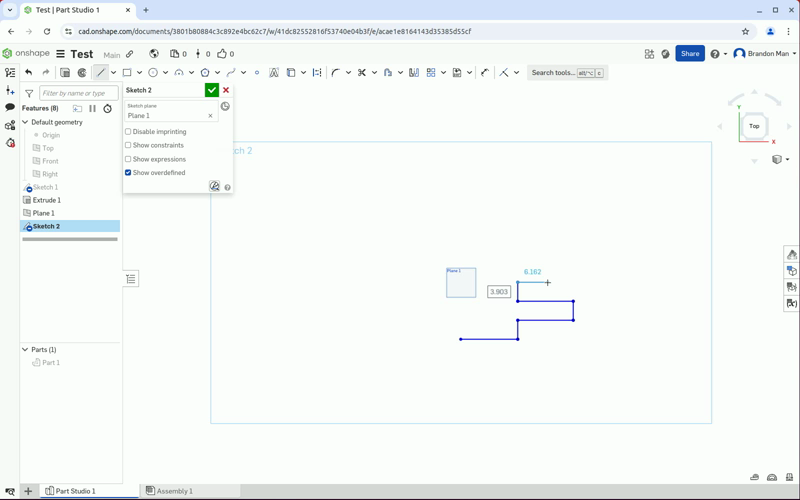
mouse_move(460, 282)
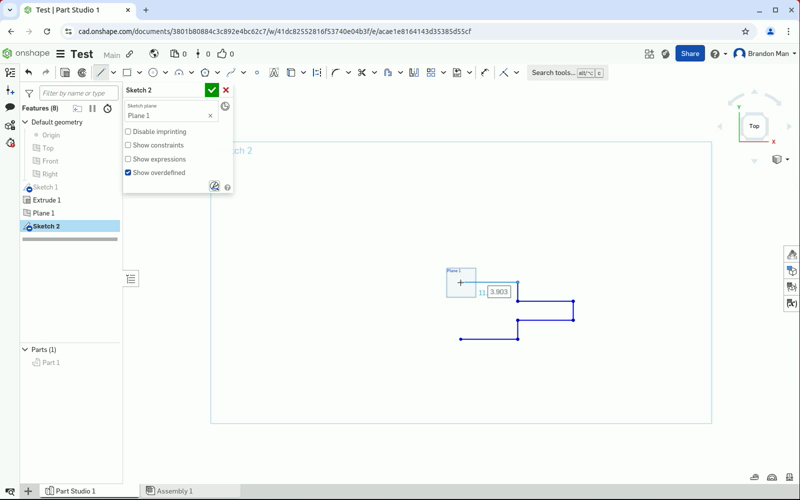
click(460, 282)
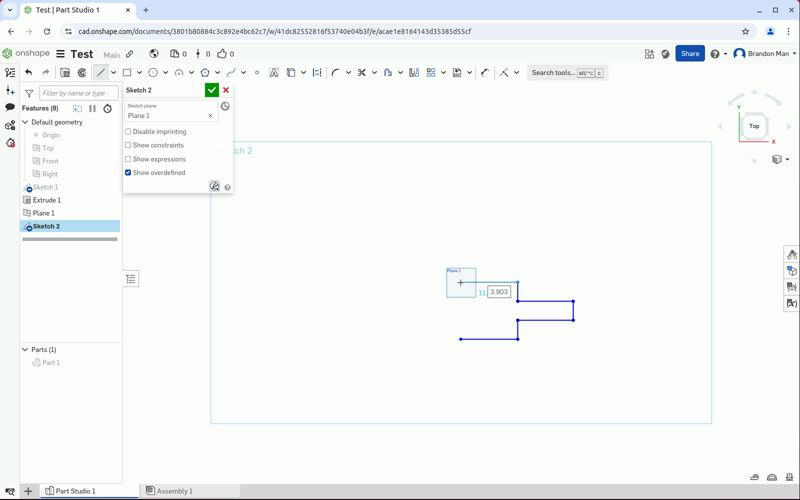
key_up(shift)
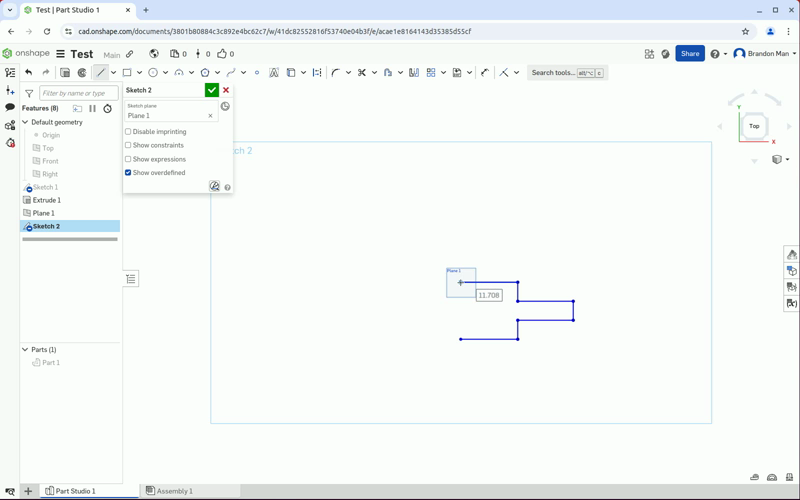
mouse_move(490, 282)
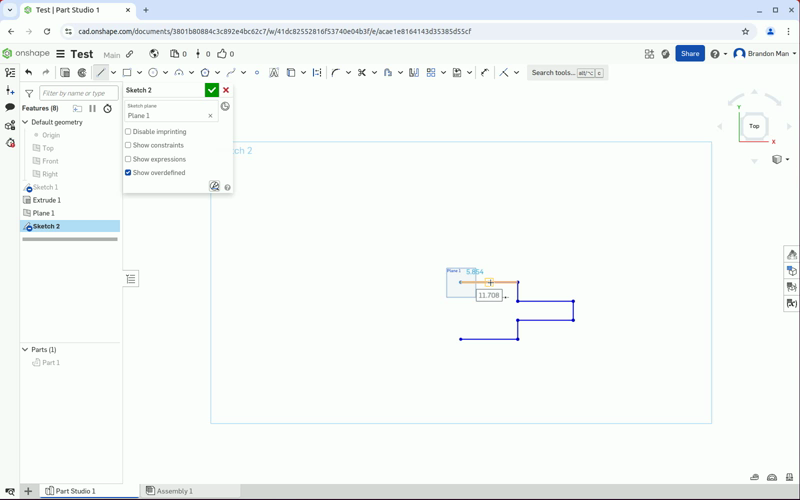
key_down(shift)
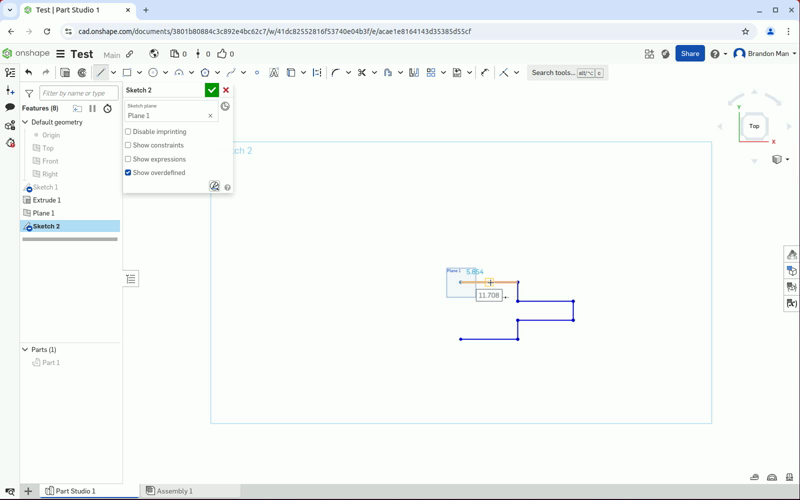
mouse_move(460, 339)
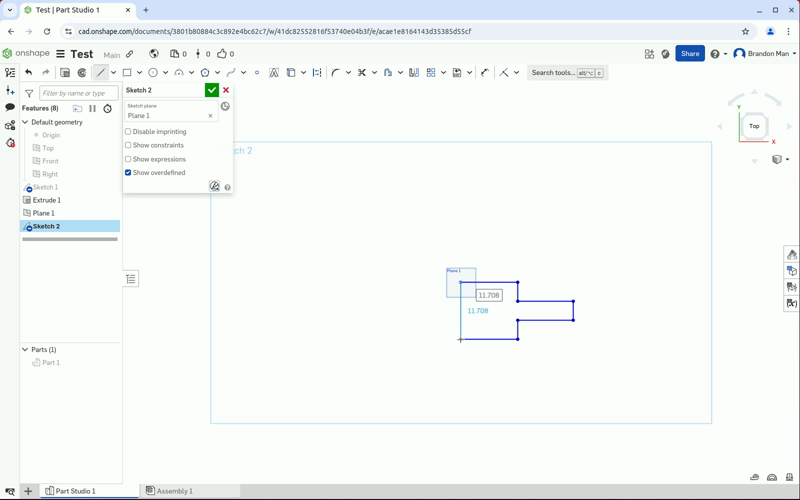
key_up(shift)
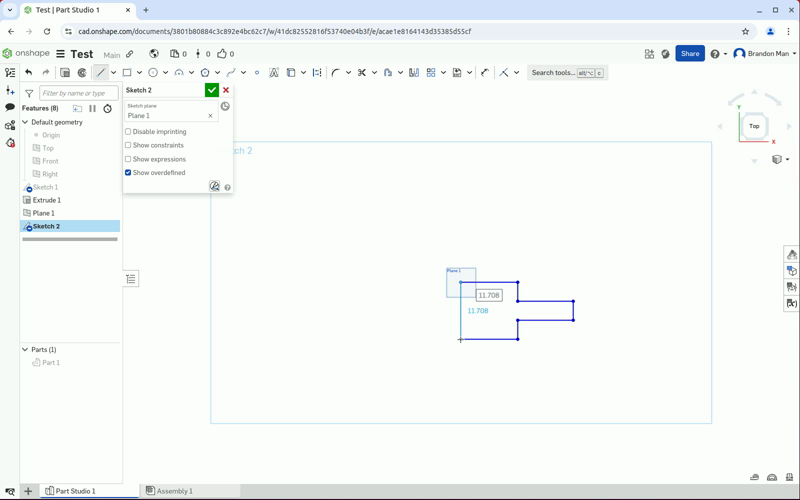
click(460, 339)
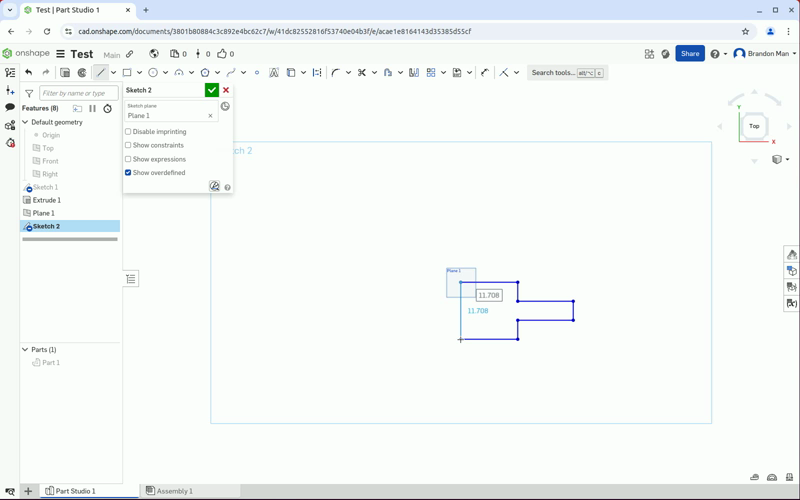
key(esc)
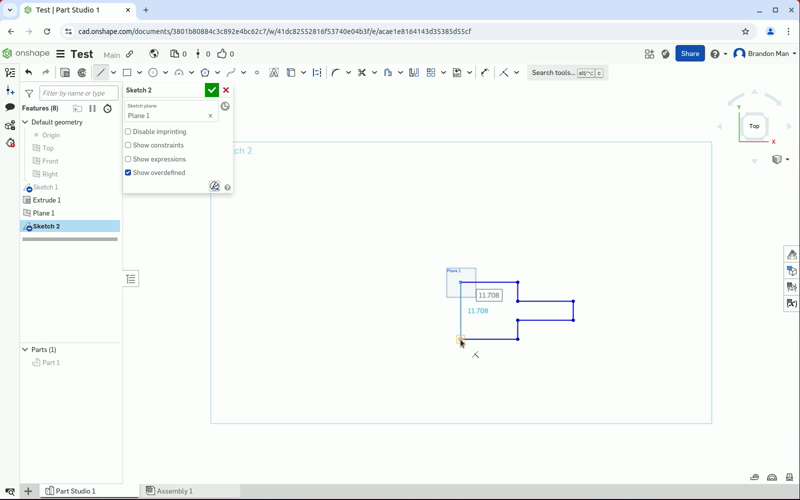
mouse_move(530, 316)
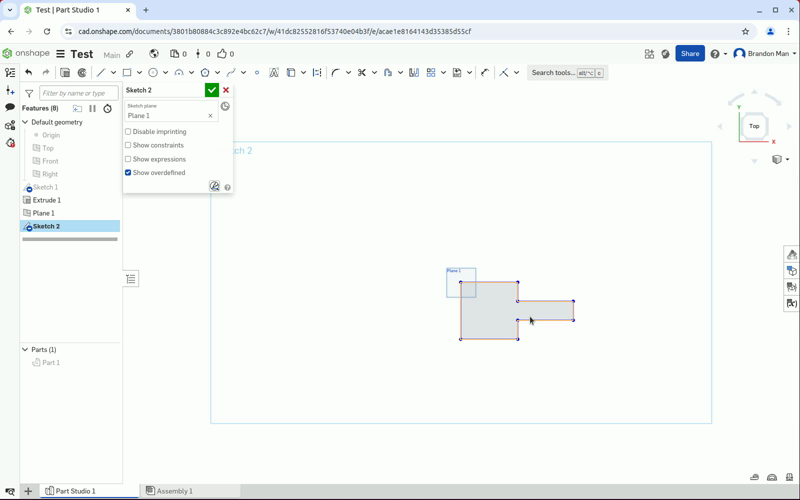
click(530, 316)
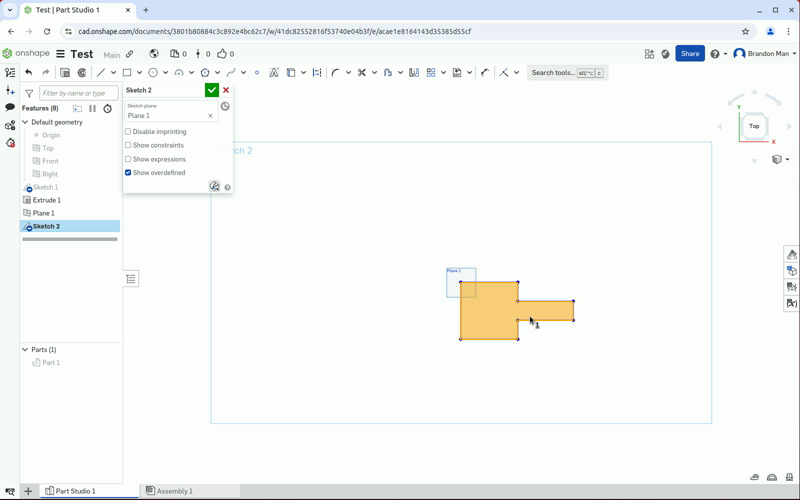
mouse_move(73, 352)
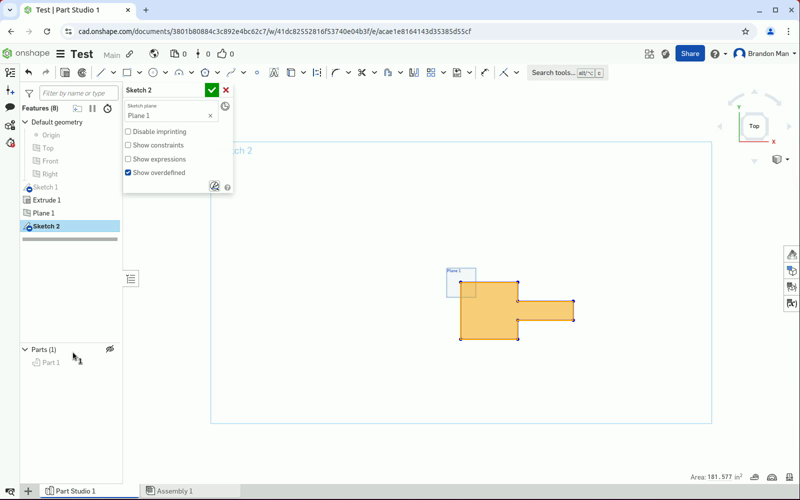
key(shift+y)
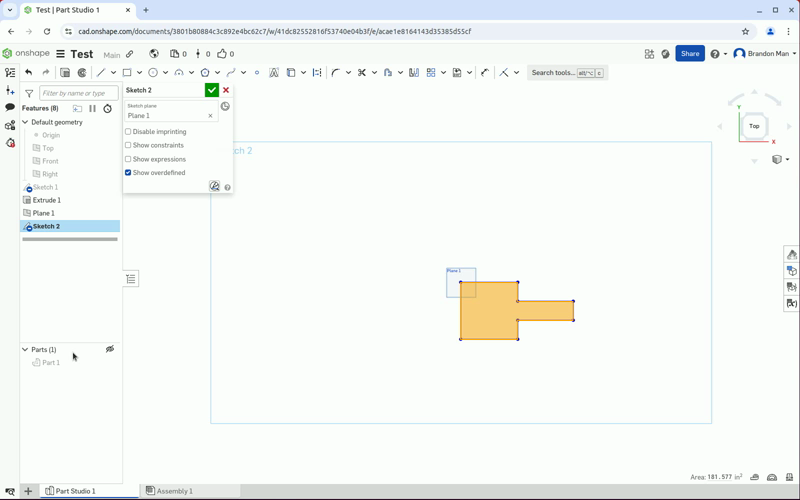
key(shift+e)
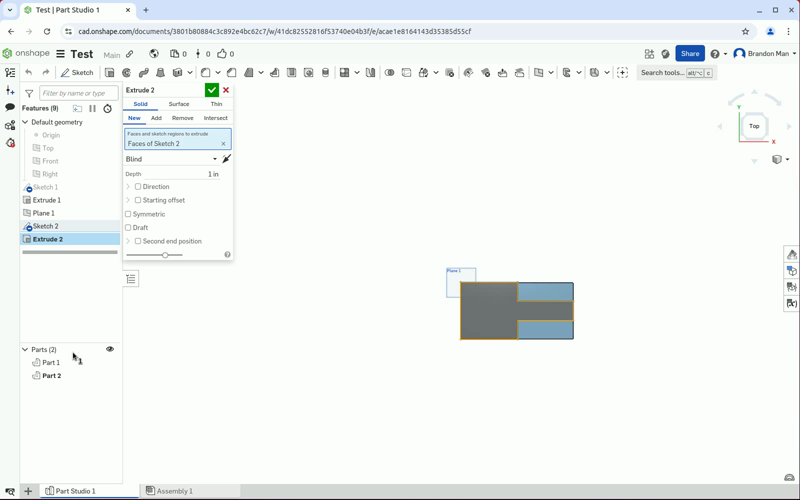
mouse_move(143, 106)
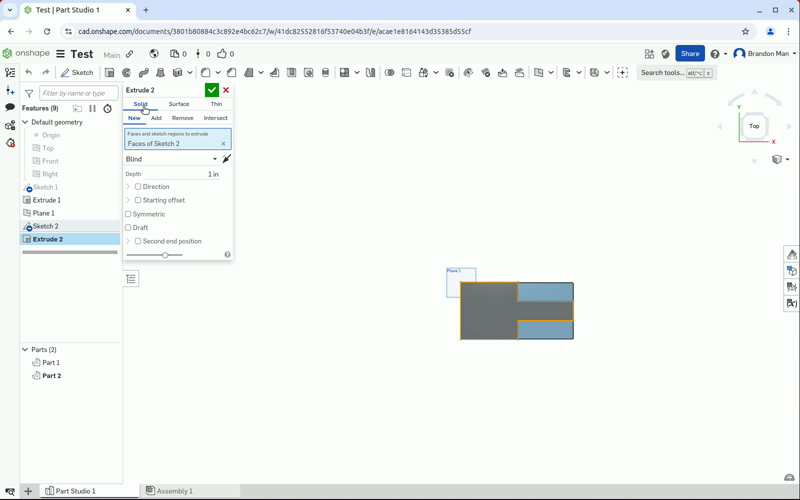
click(143, 106)
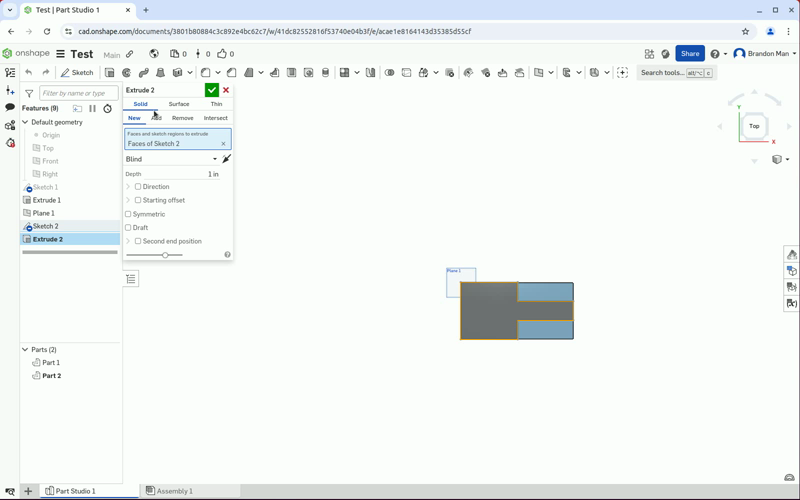
mouse_move(186, 120)
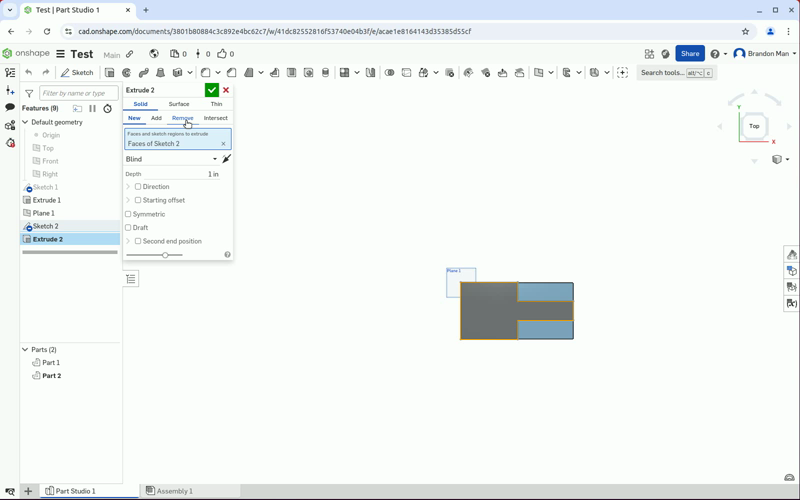
click(186, 120)
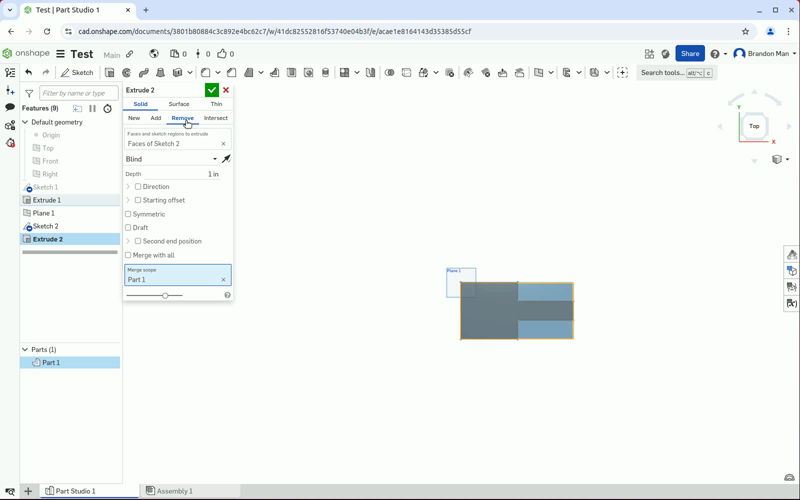
key(tab, 4)
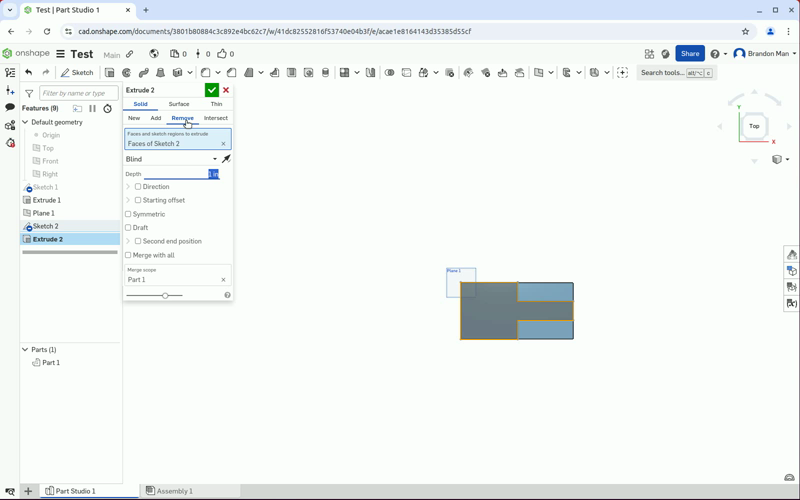
text(3.851)
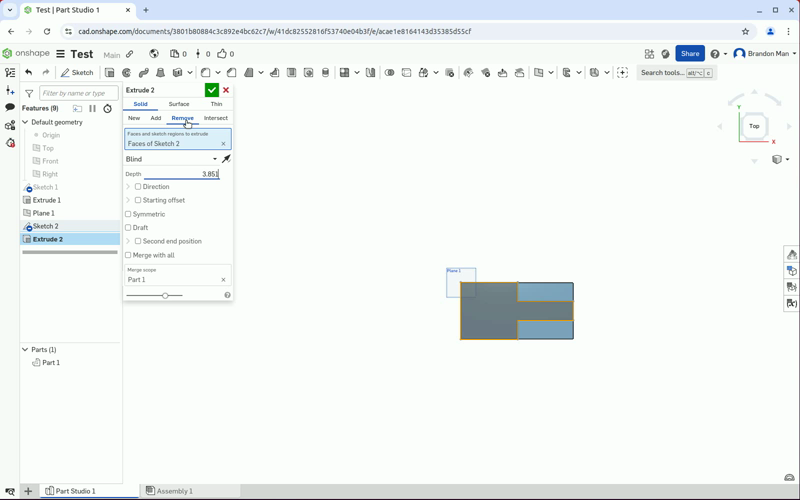
key(tab, 6)
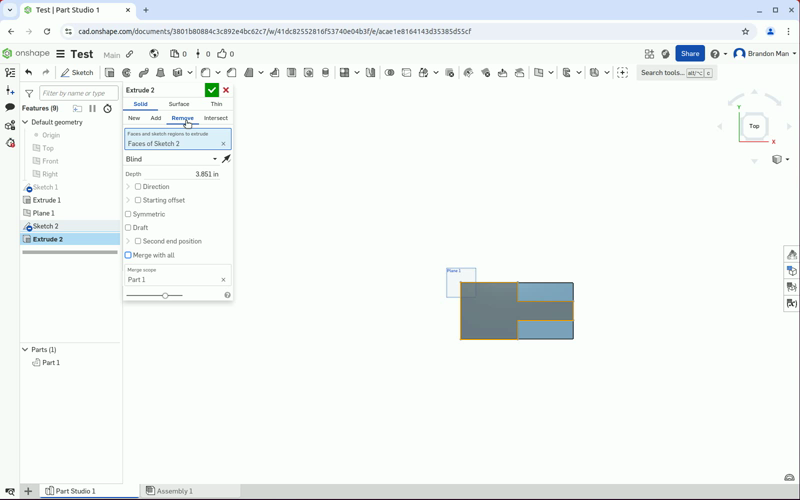
key(space)
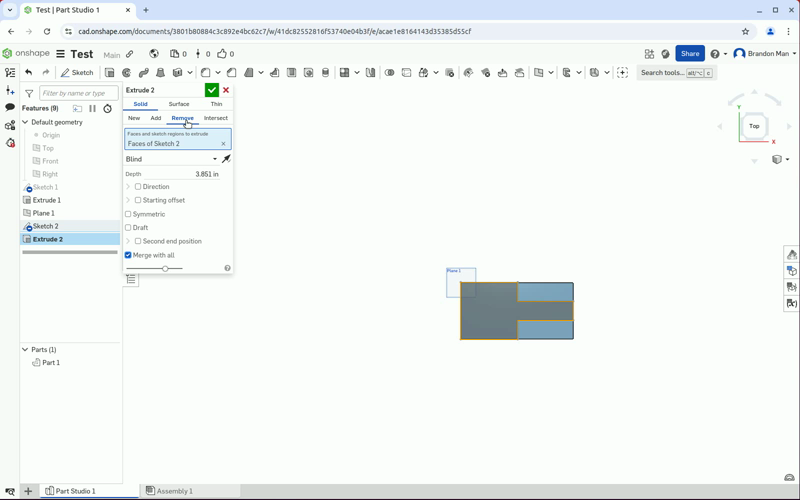
key(enter)
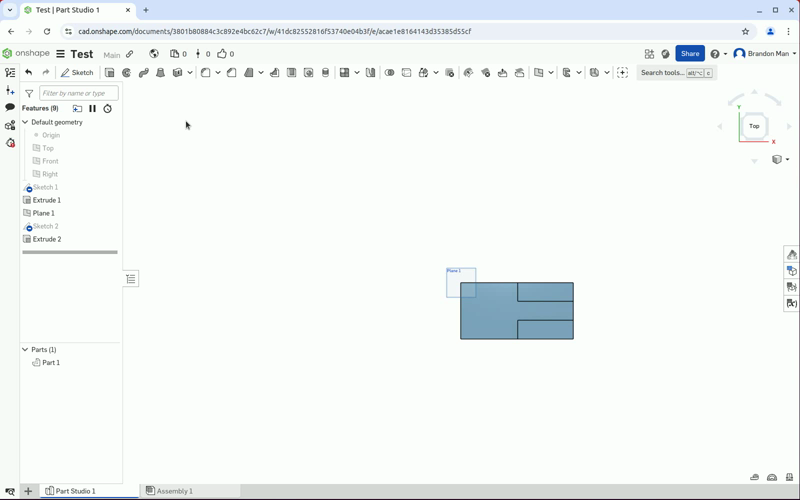
key(shift+h)
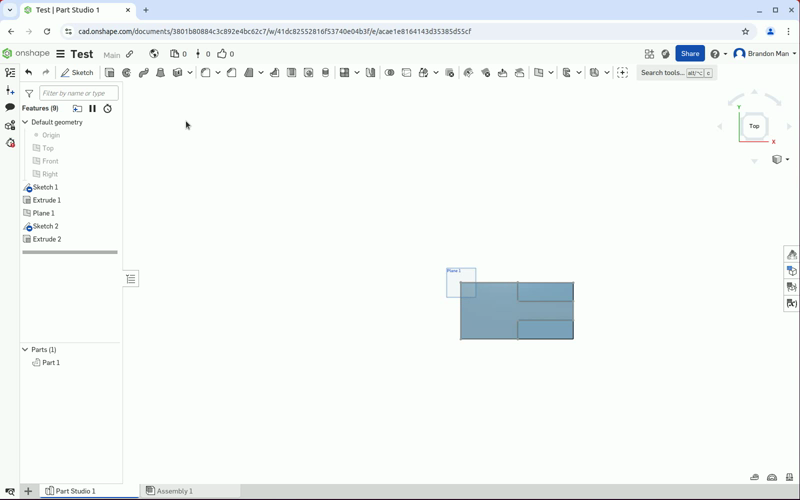
key(shift+h)
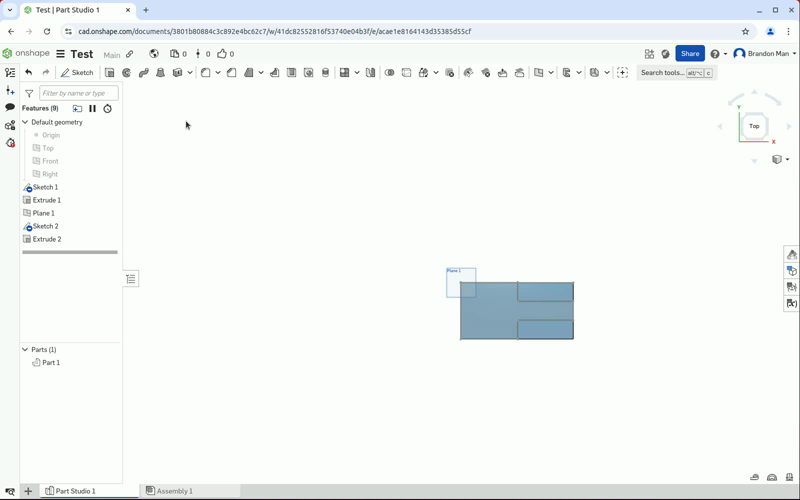
key(shift+7)
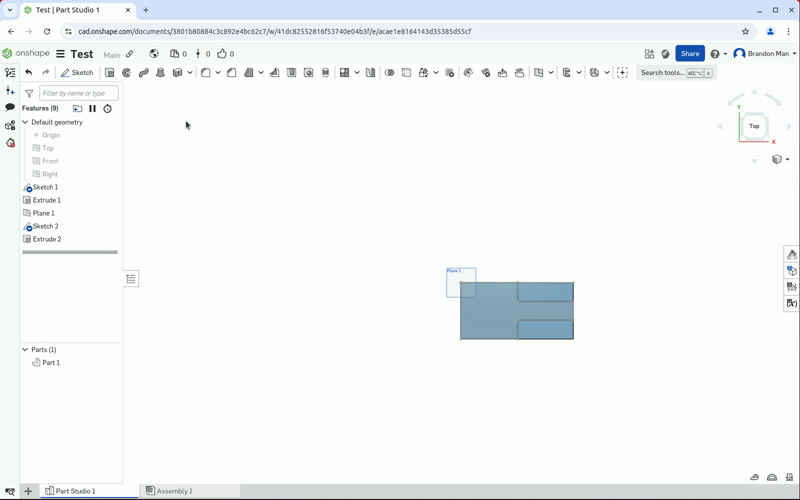
key(up, 3)
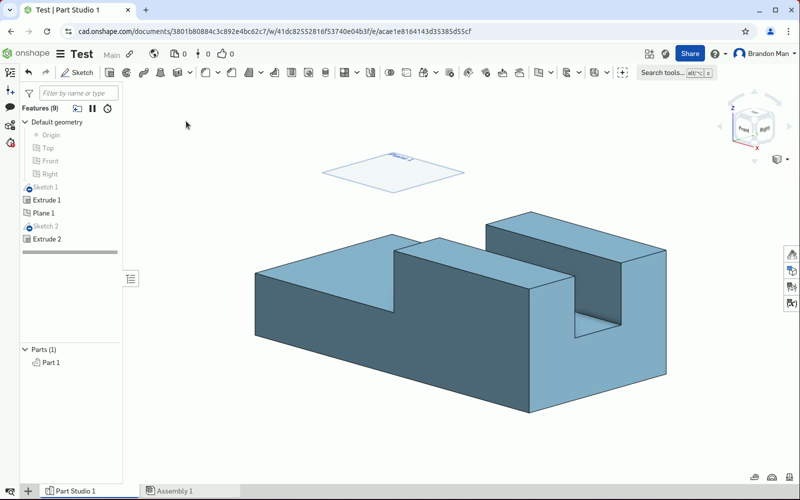
key(left, 3)
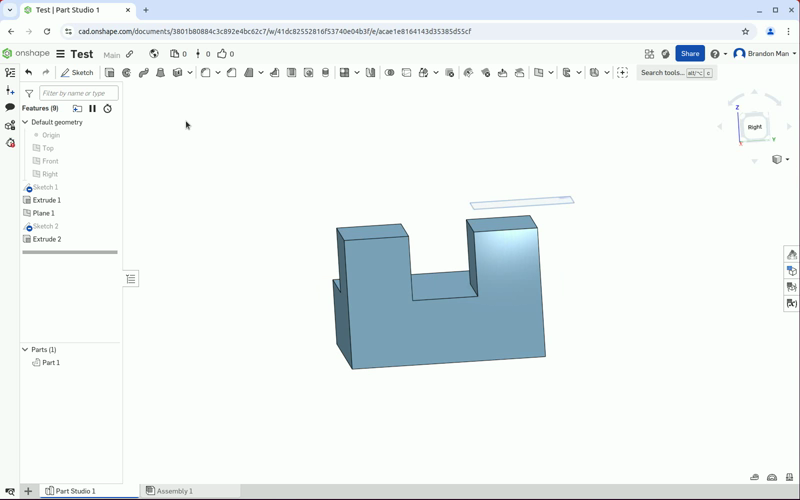
key(right, 3)
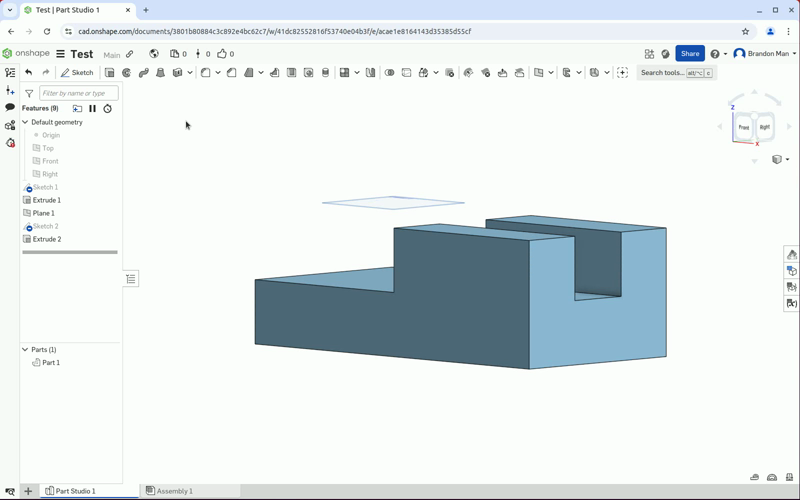
key(down, 3)
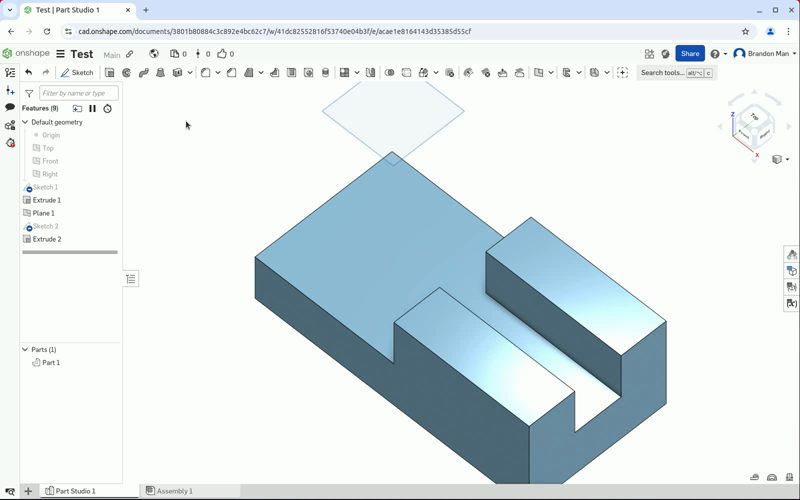
mouse_move(73, 189)
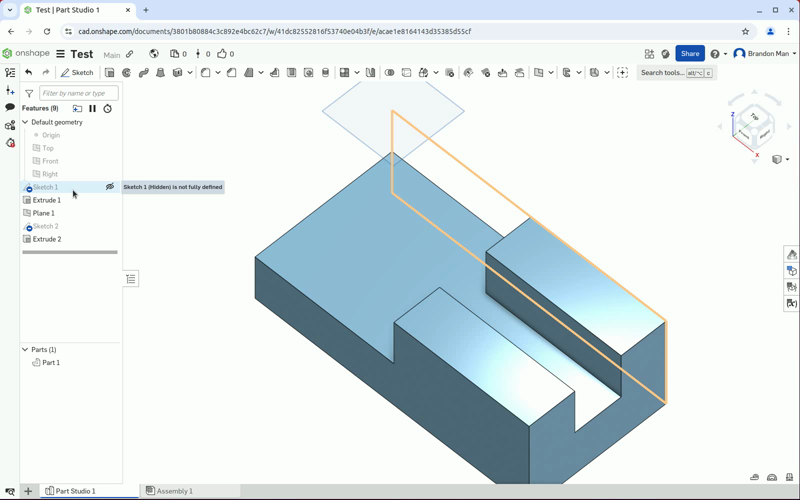
click(73, 189)